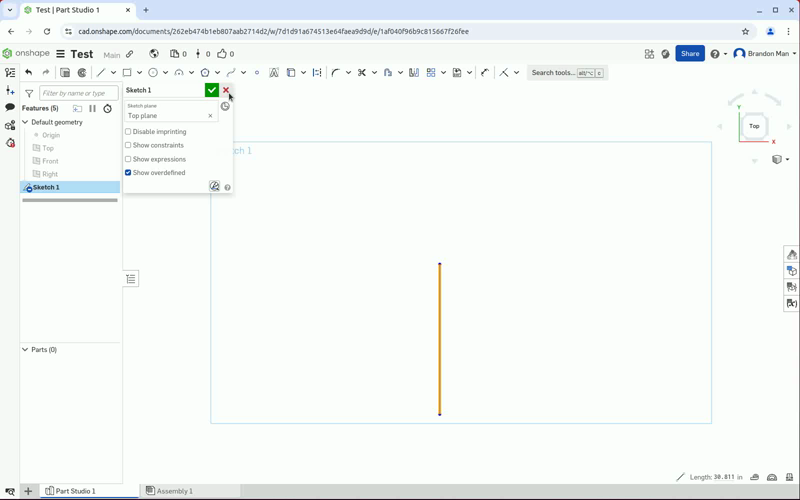
key(shift+h)
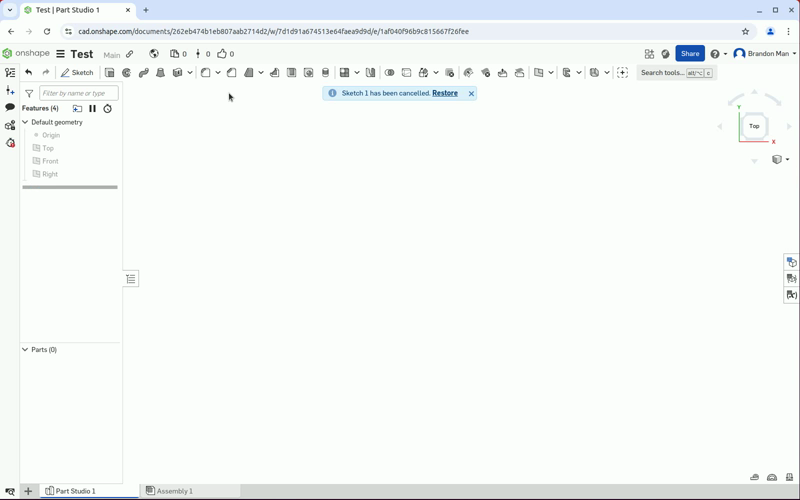
mouse_move(73, 352)
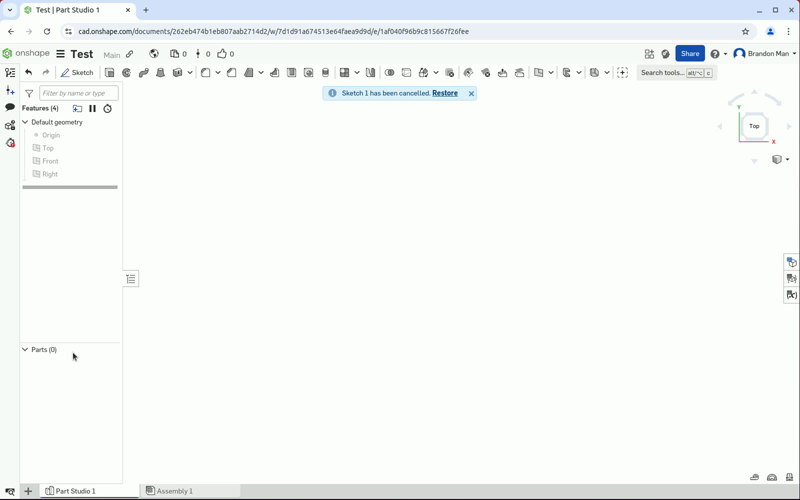
key(y)
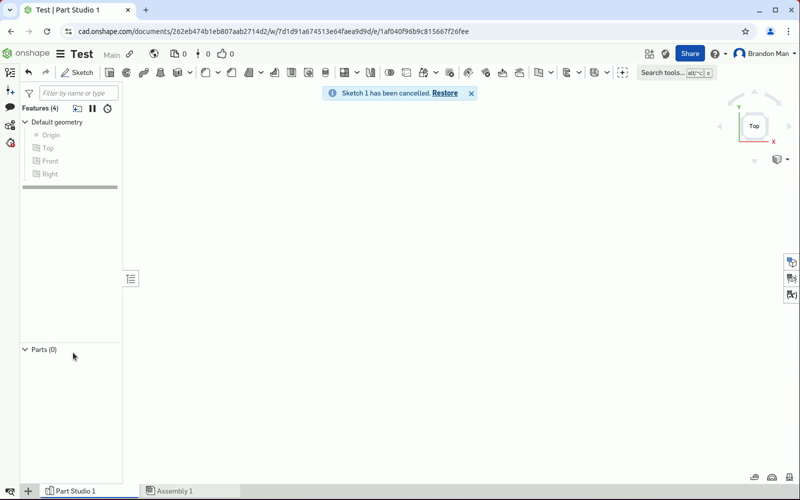
key(shift+p)
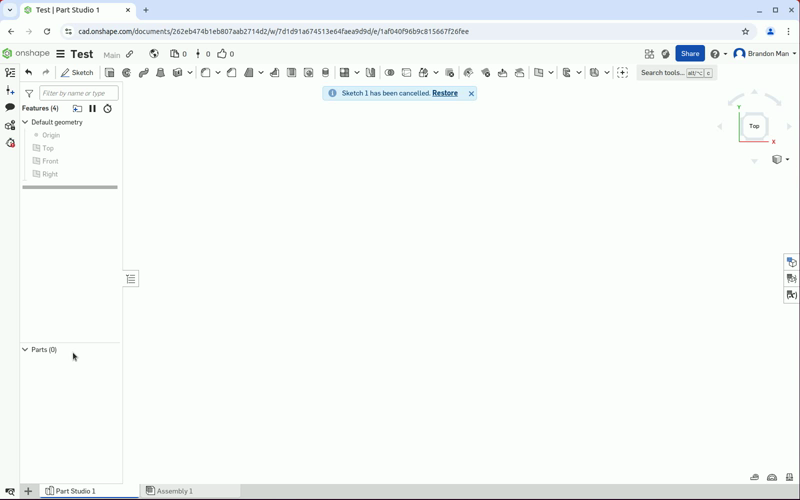
key(space)
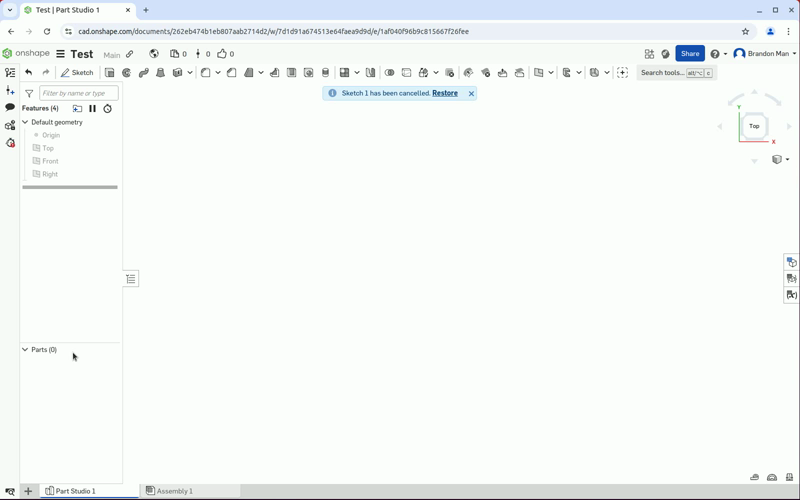
key_down(shift)
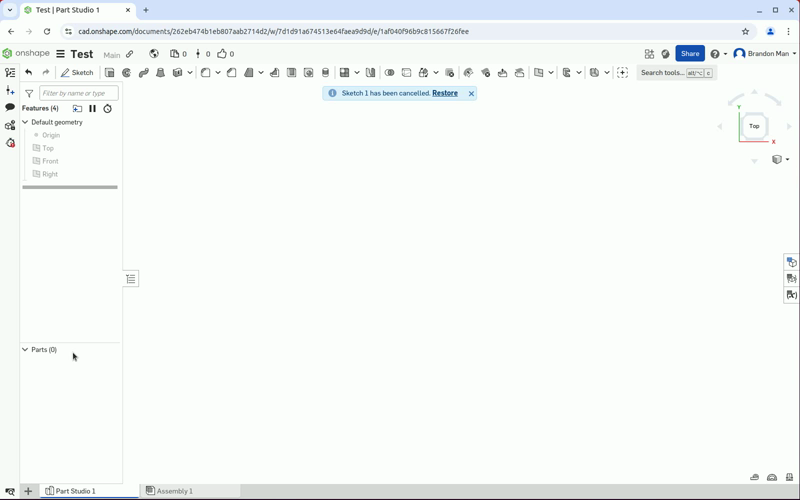
key(up)
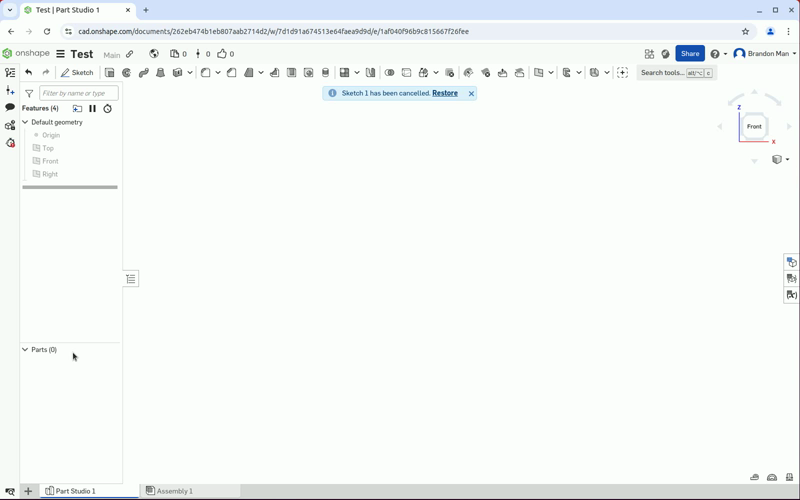
key_up(shift)
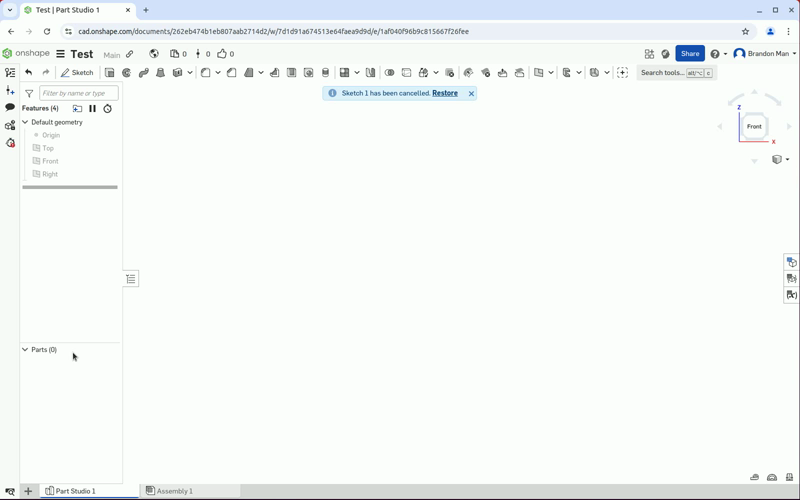
mouse_move(73, 352)
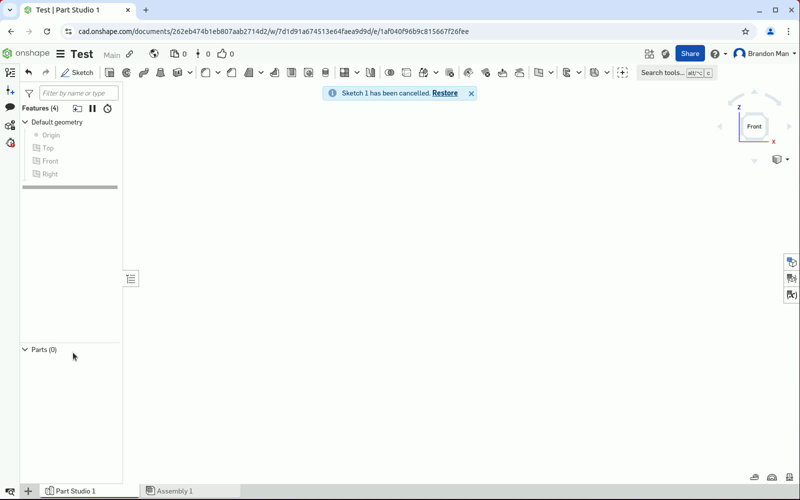
key(shift+y)
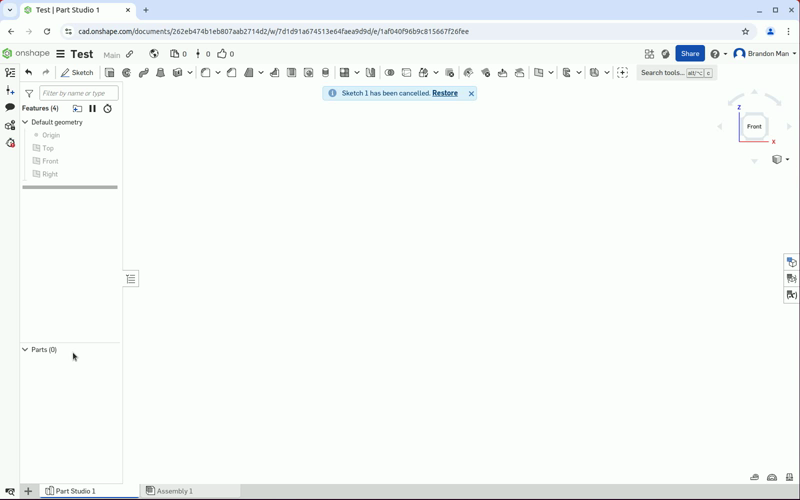
key(shift+s)
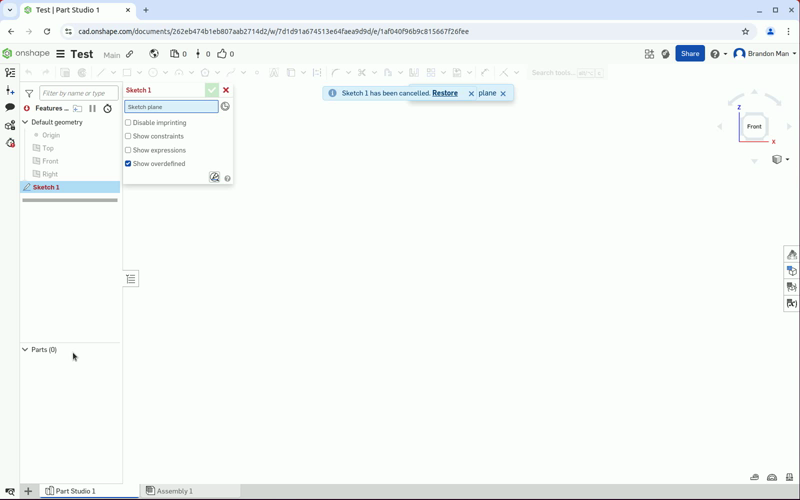
mouse_move(73, 163)
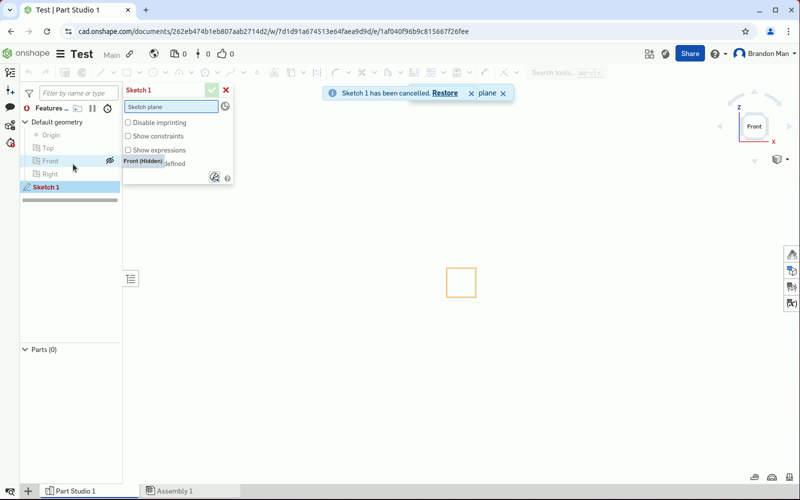
click(73, 163)
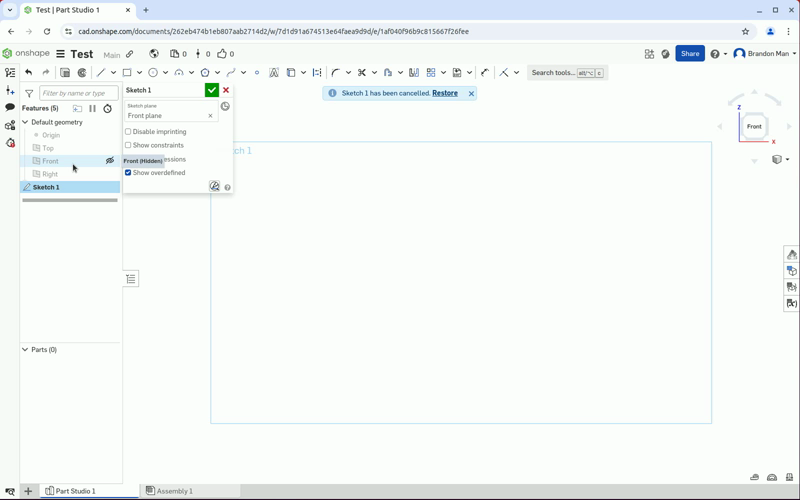
mouse_move(73, 352)
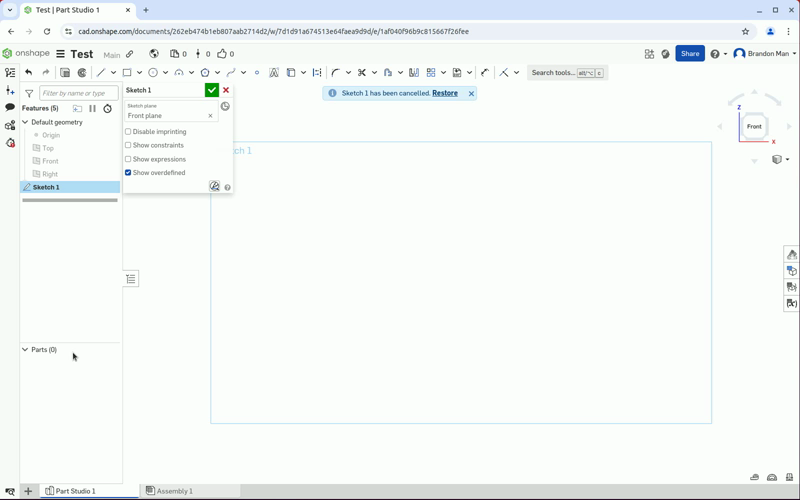
key(y)
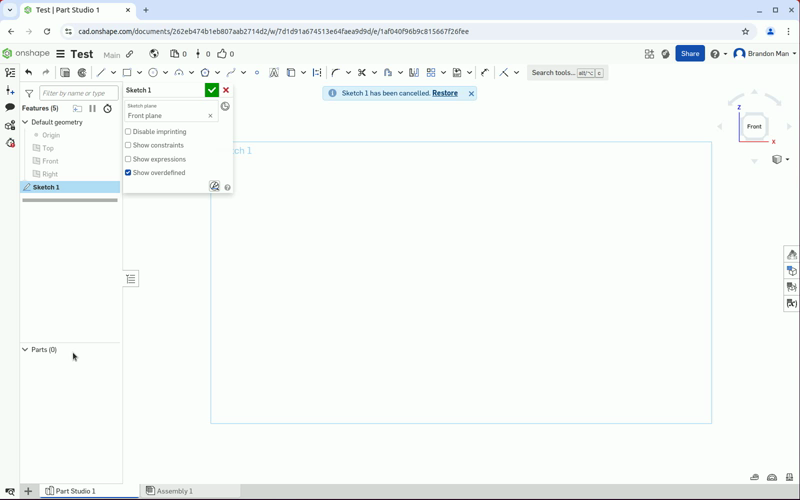
key(l)
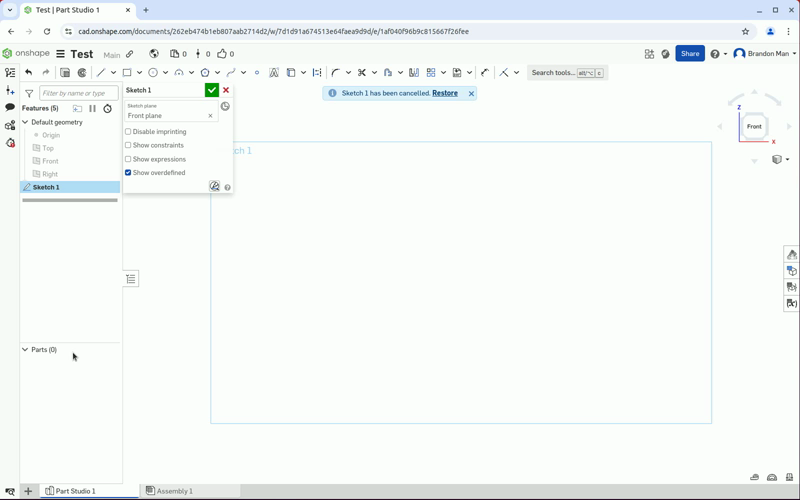
key_down(shift)
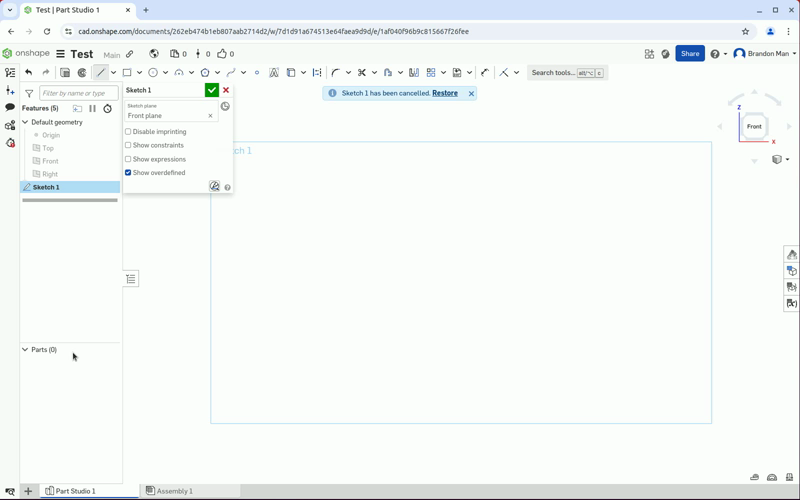
mouse_move(460, 282)
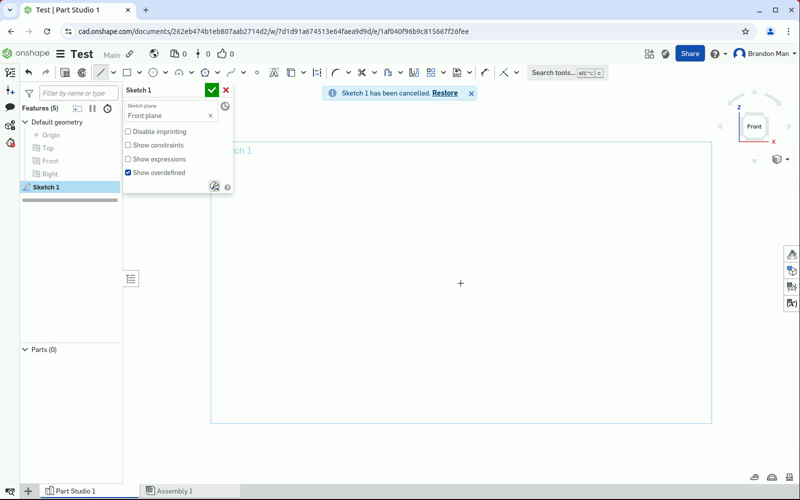
click(460, 282)
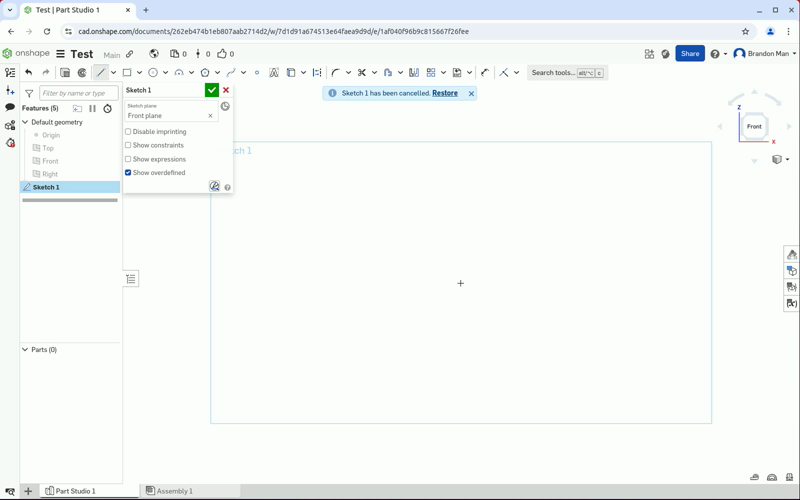
key_up(shift)
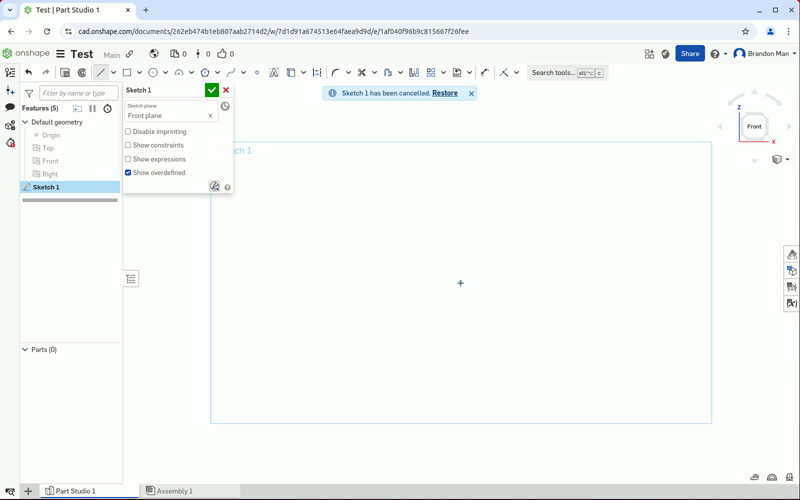
key_down(shift)
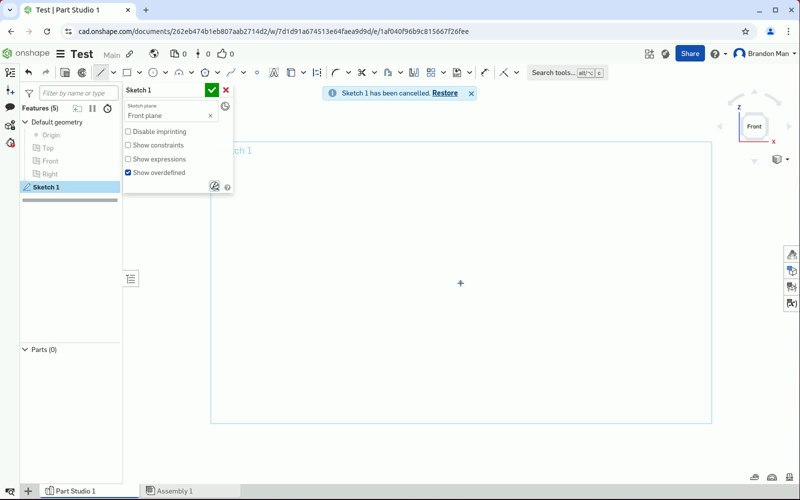
mouse_move(542, 282)
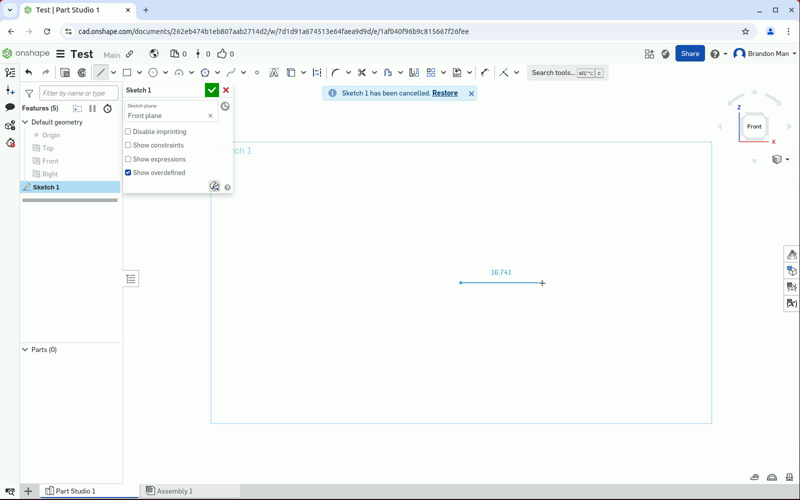
click(542, 282)
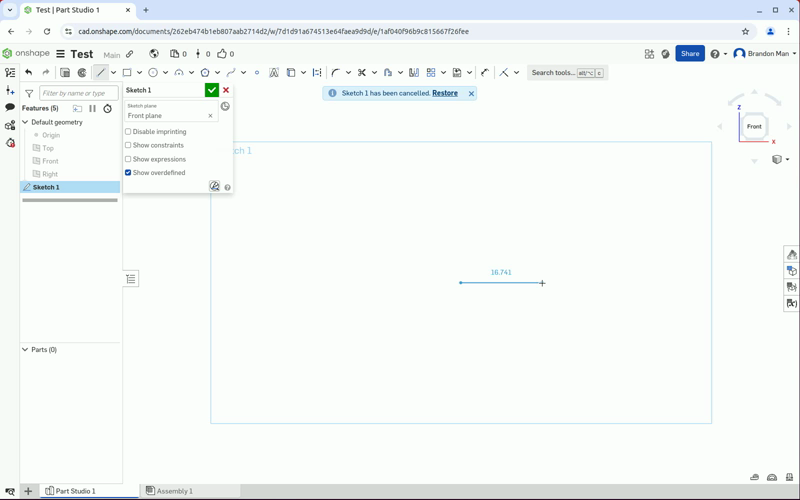
key_up(shift)
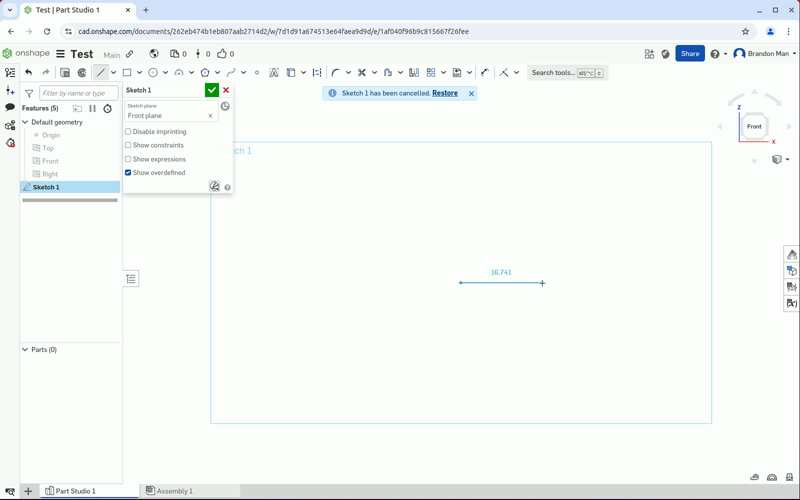
key_down(shift)
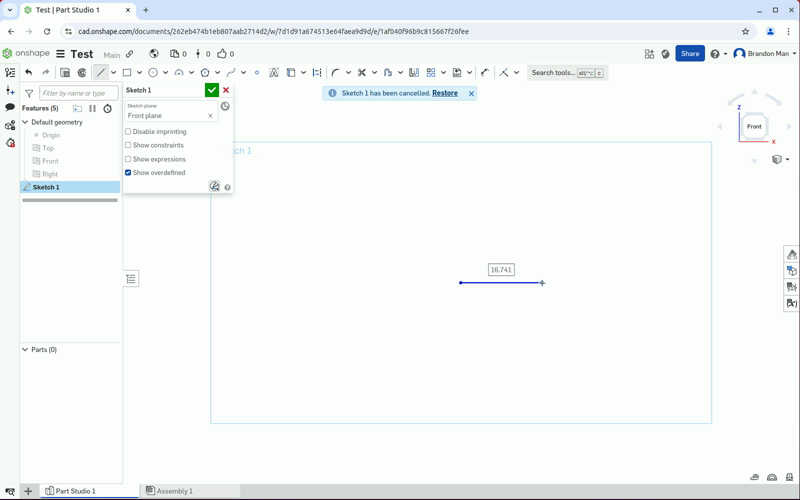
mouse_move(572, 282)
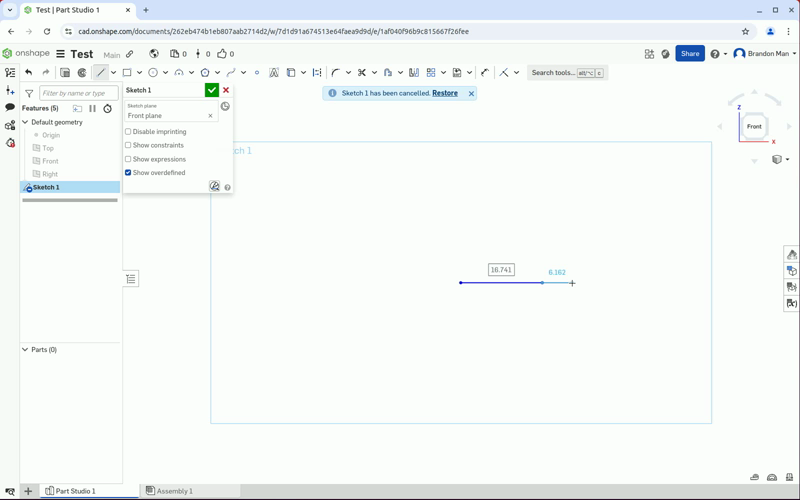
mouse_move(542, 268)
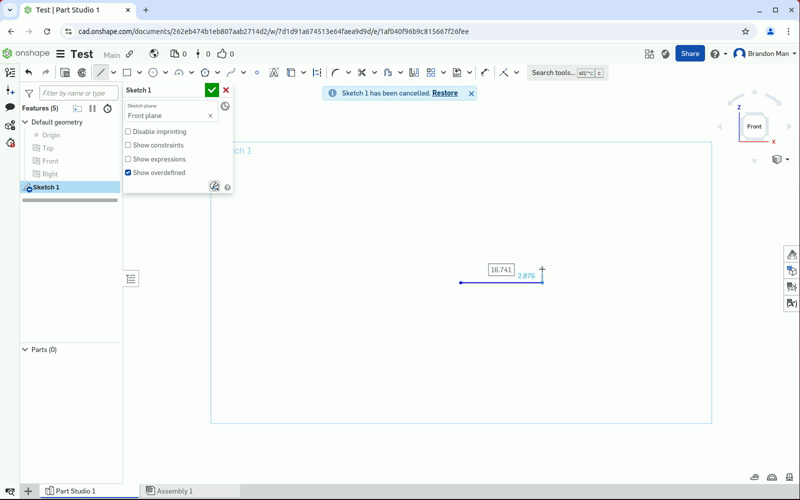
click(542, 268)
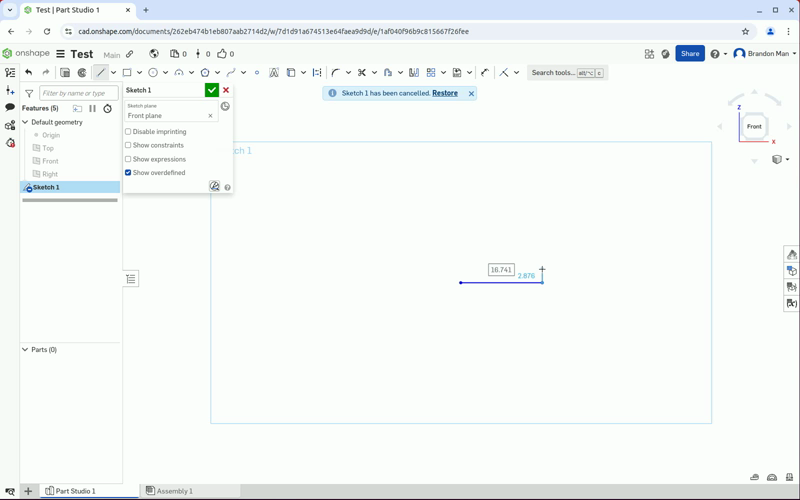
key_up(shift)
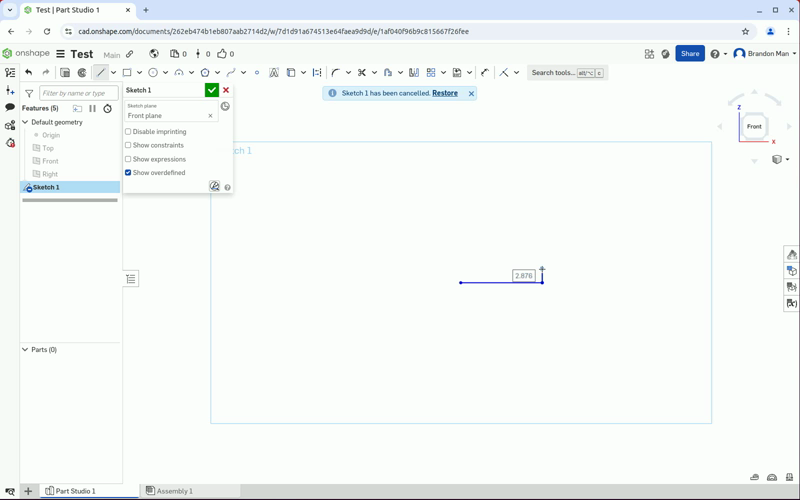
key_down(shift)
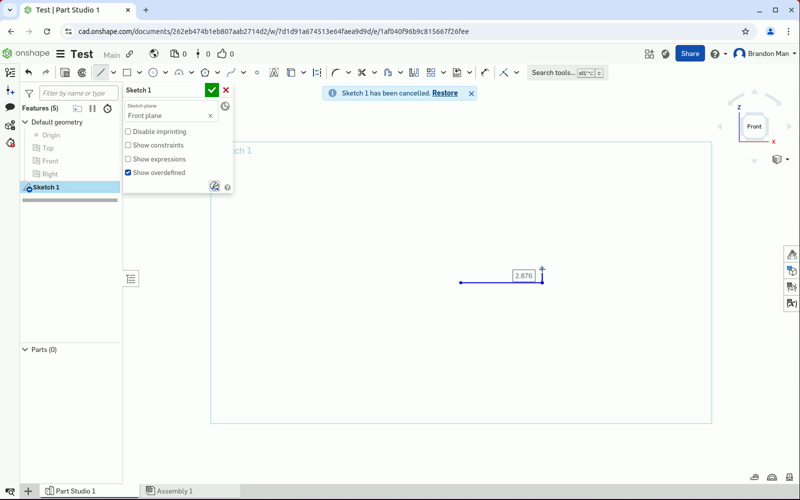
mouse_move(473, 268)
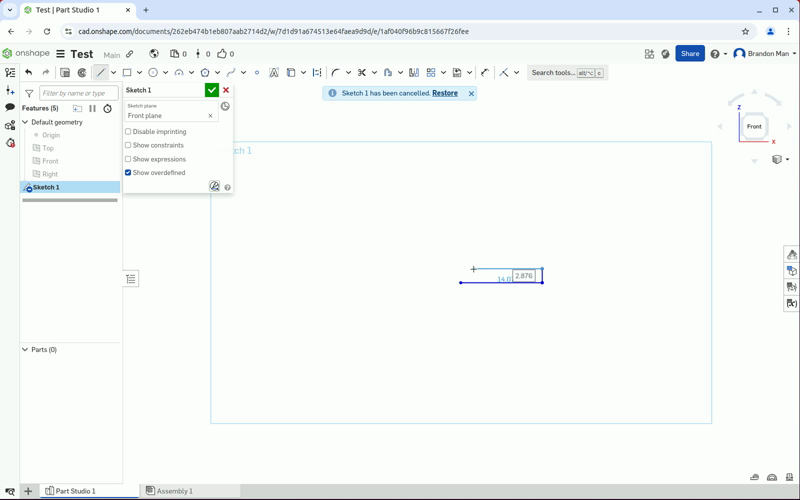
click(473, 268)
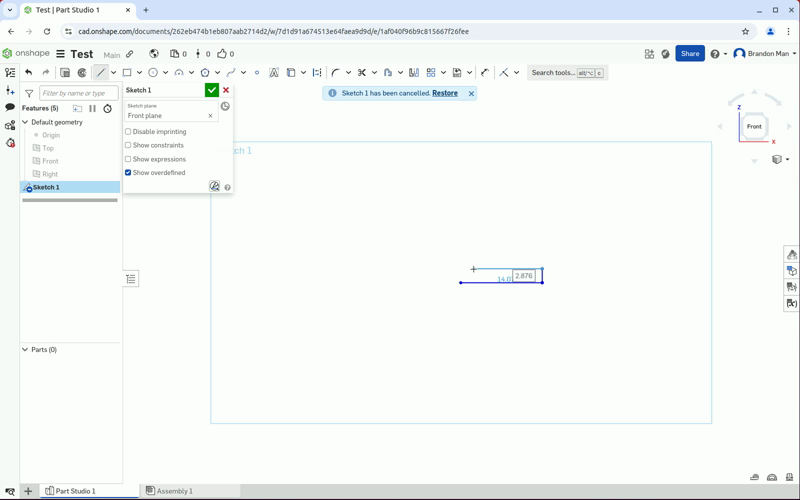
key_up(shift)
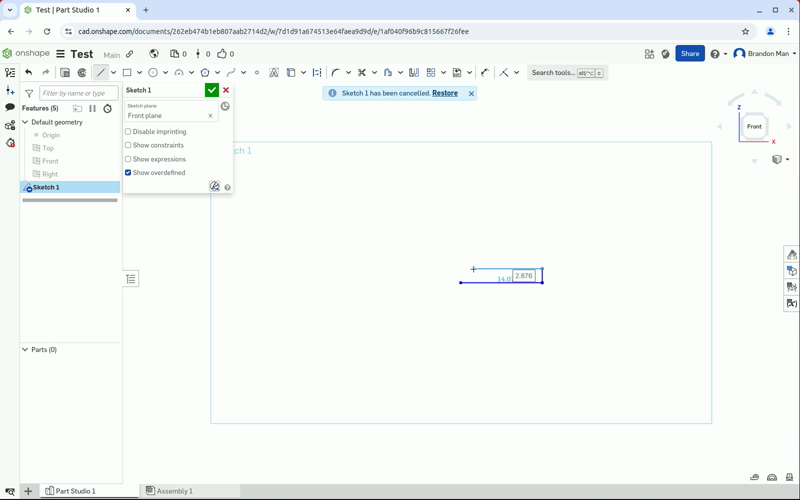
key_down(shift)
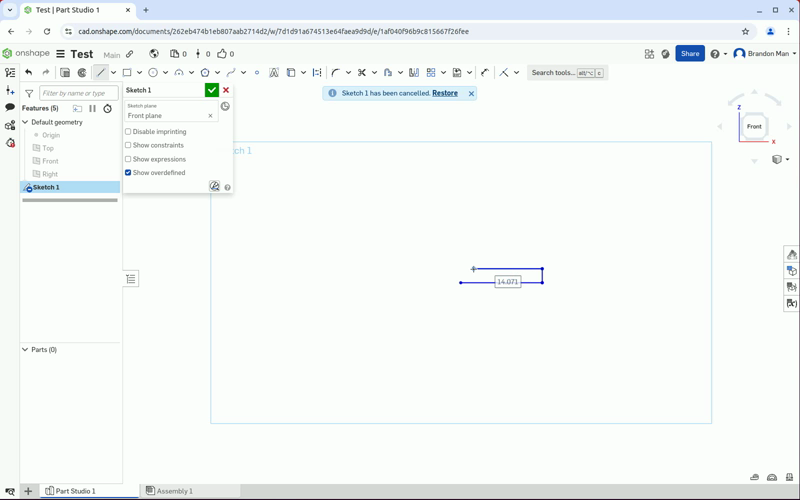
mouse_move(473, 204)
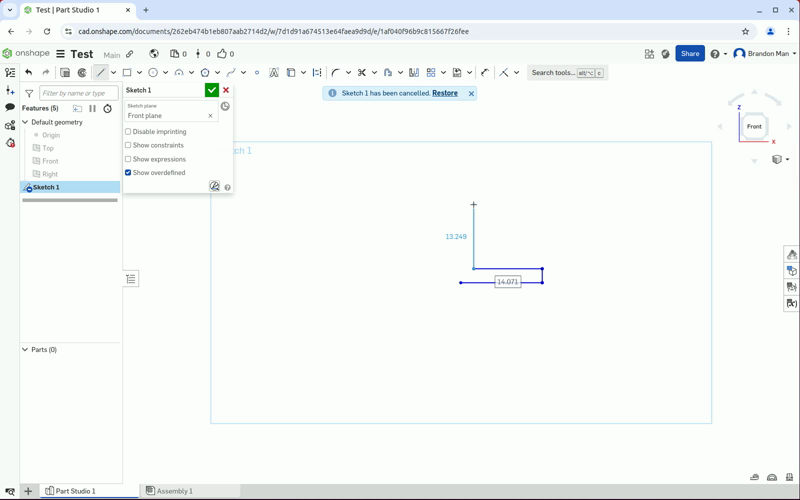
click(473, 204)
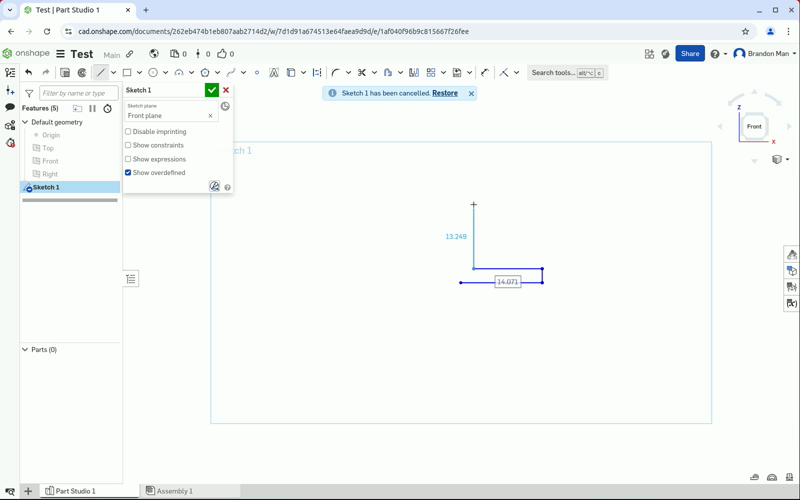
key_up(shift)
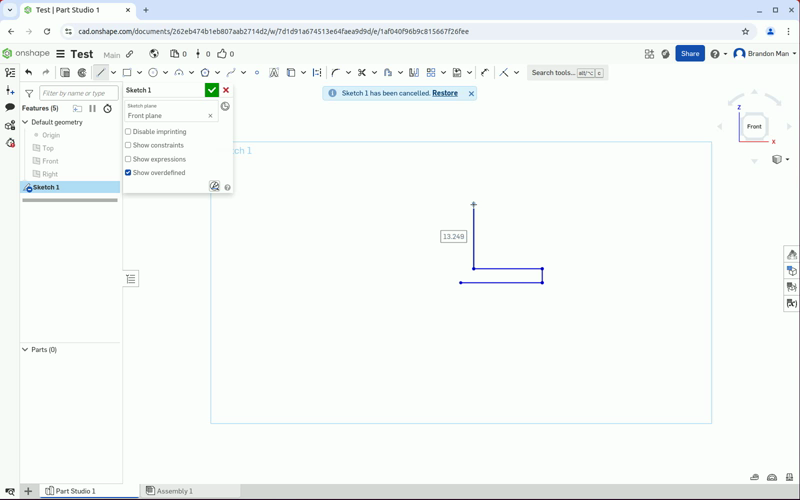
key_down(shift)
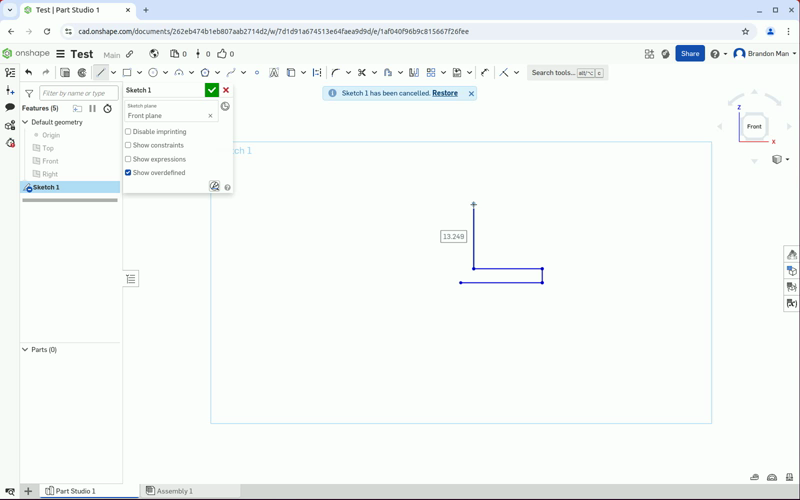
mouse_move(503, 204)
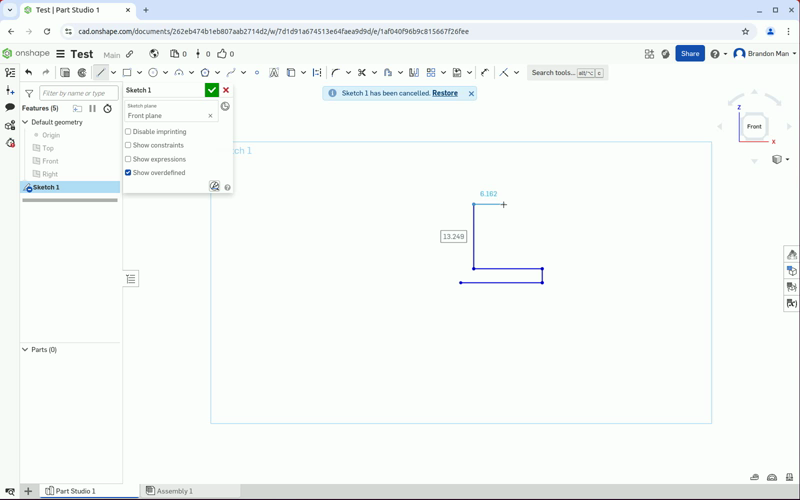
mouse_move(460, 204)
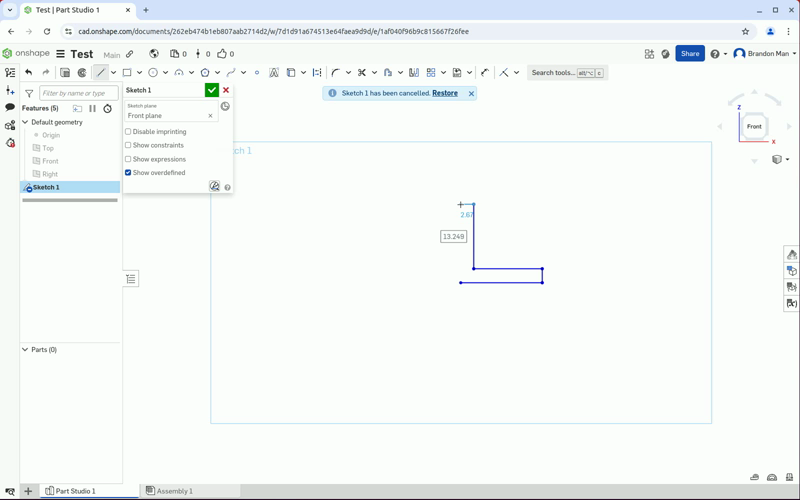
click(460, 204)
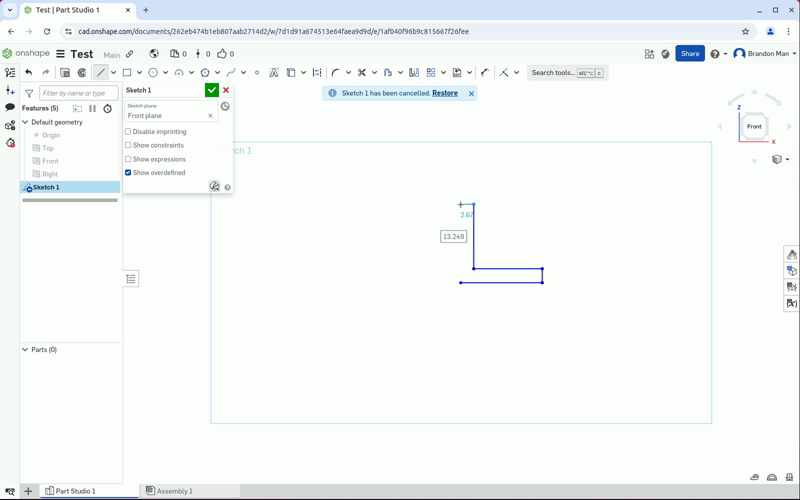
key_up(shift)
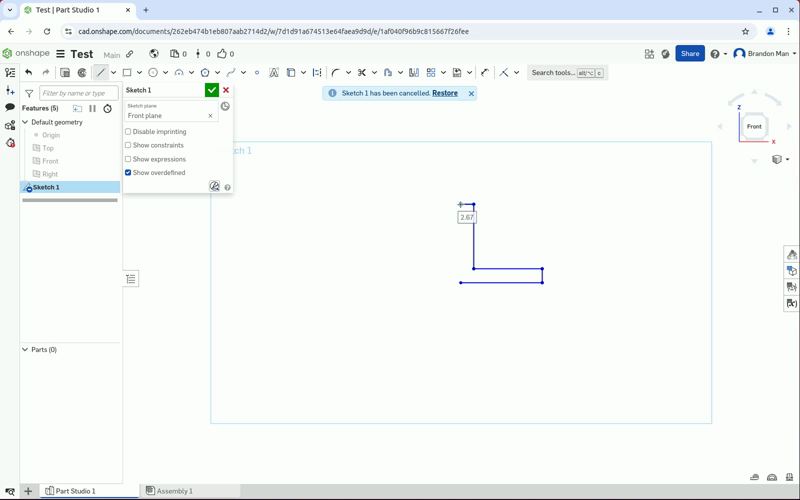
key_down(shift)
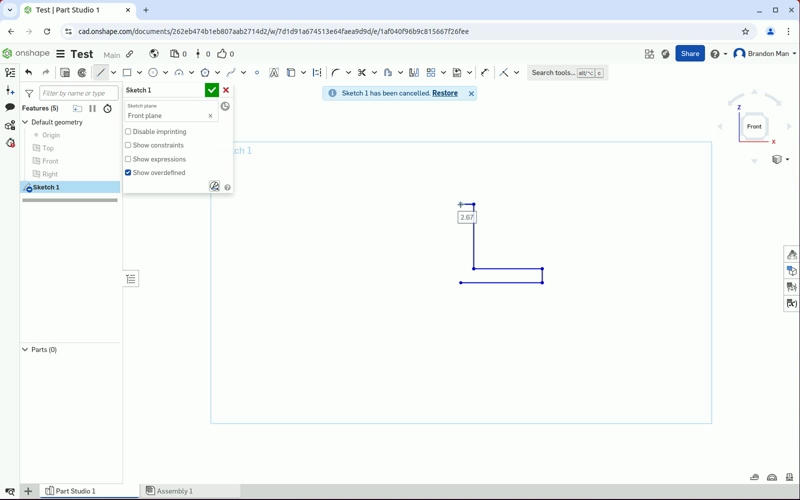
mouse_move(460, 282)
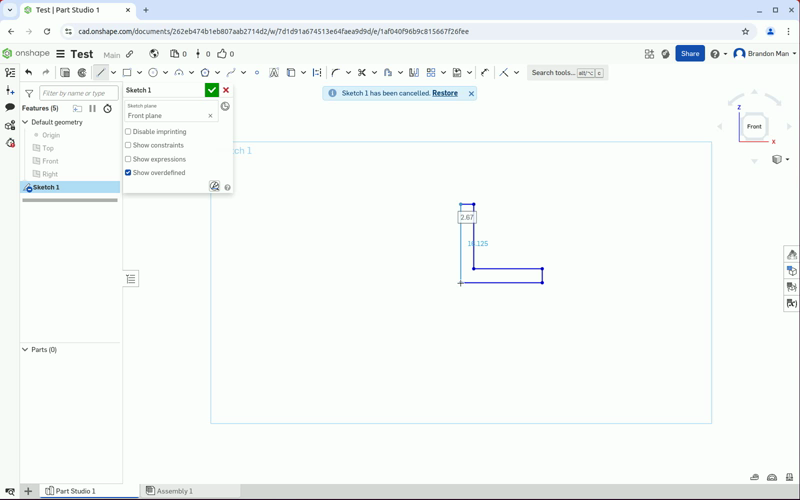
key_up(shift)
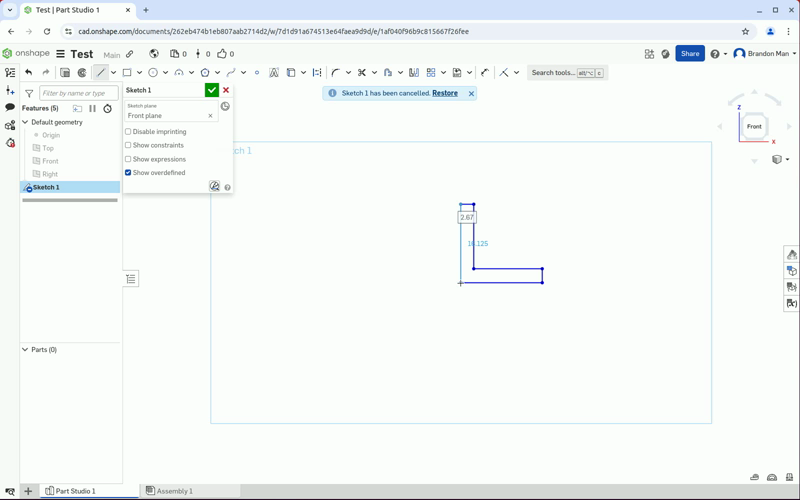
click(460, 282)
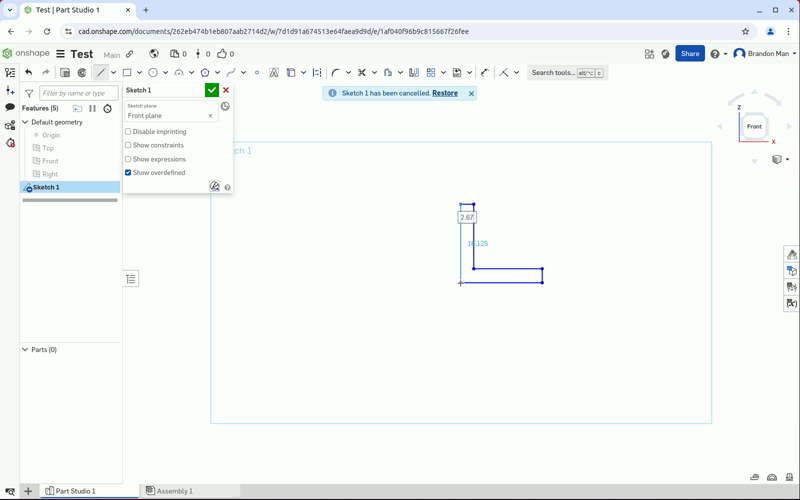
key(esc)
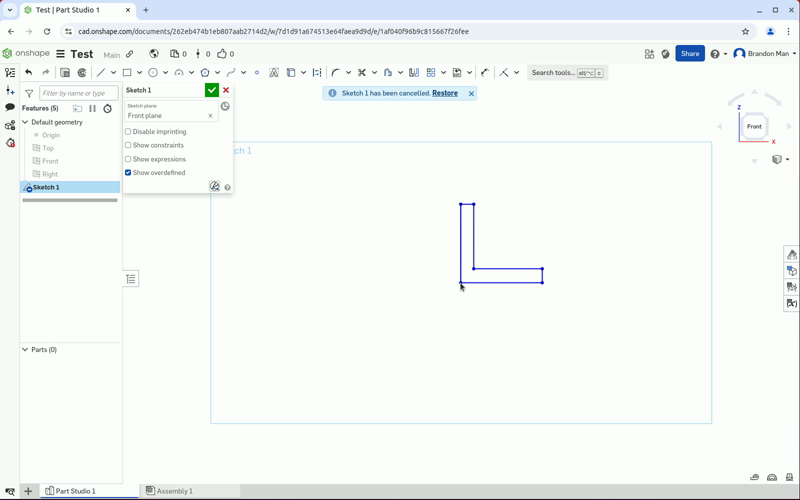
mouse_move(471, 244)
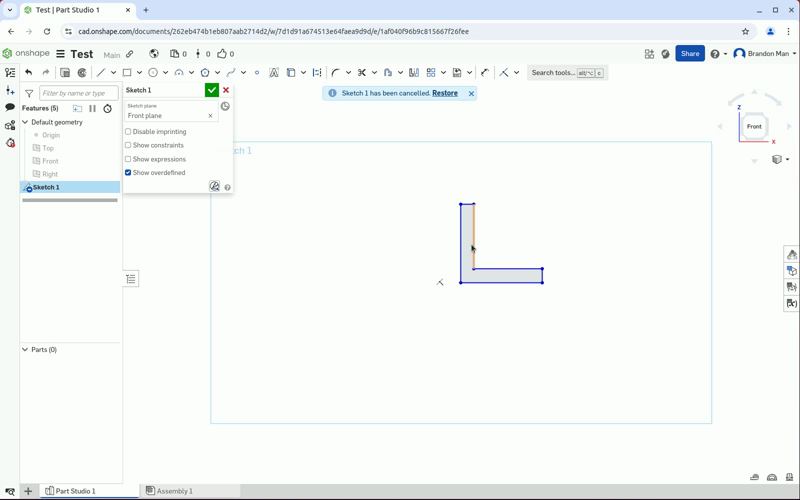
click(471, 244)
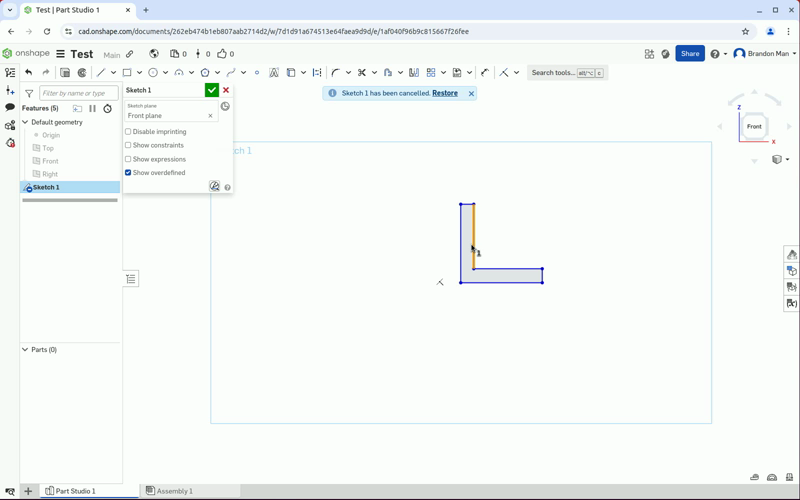
mouse_move(73, 352)
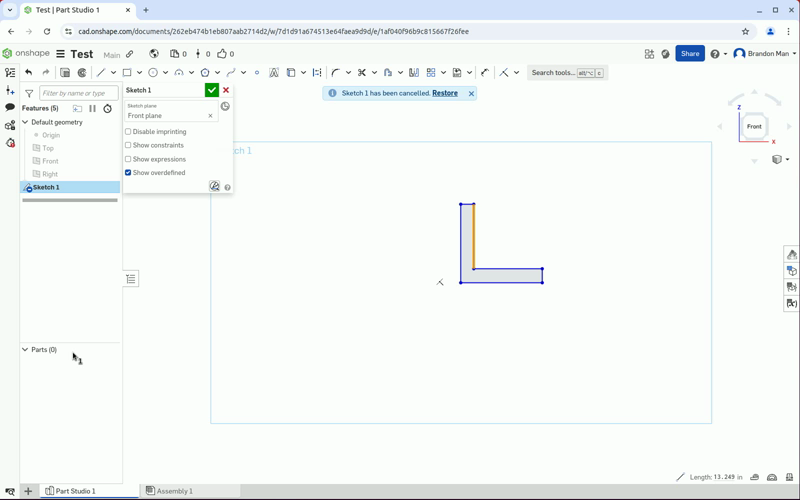
key(shift+y)
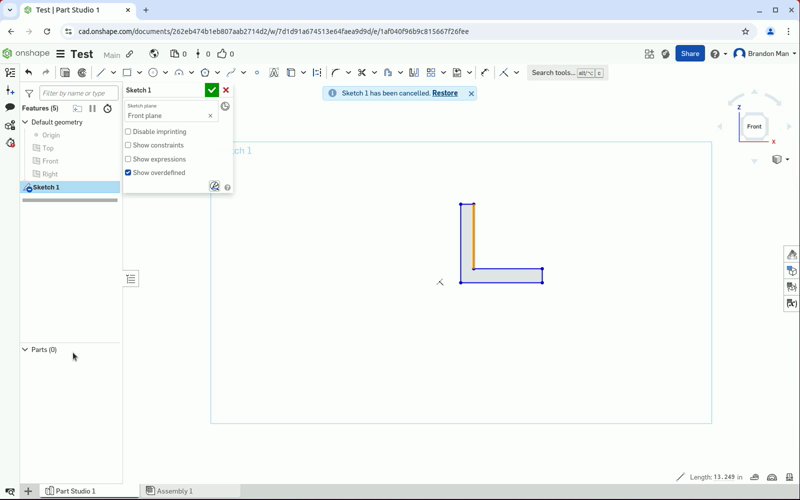
key(shift+e)
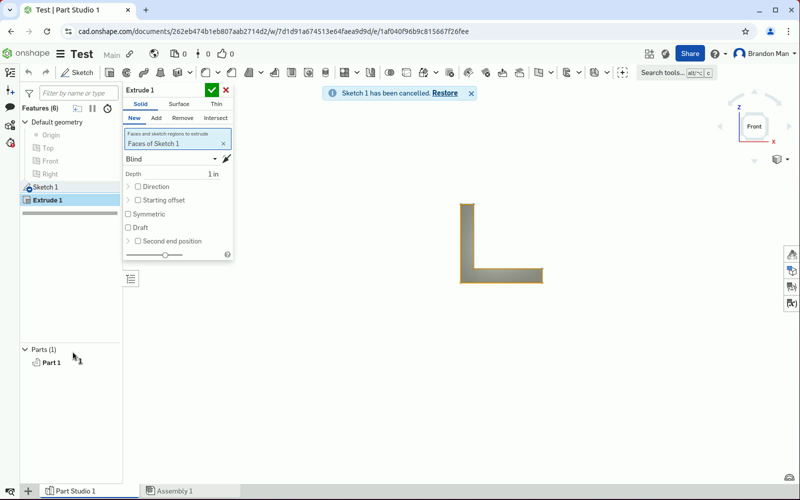
mouse_move(143, 106)
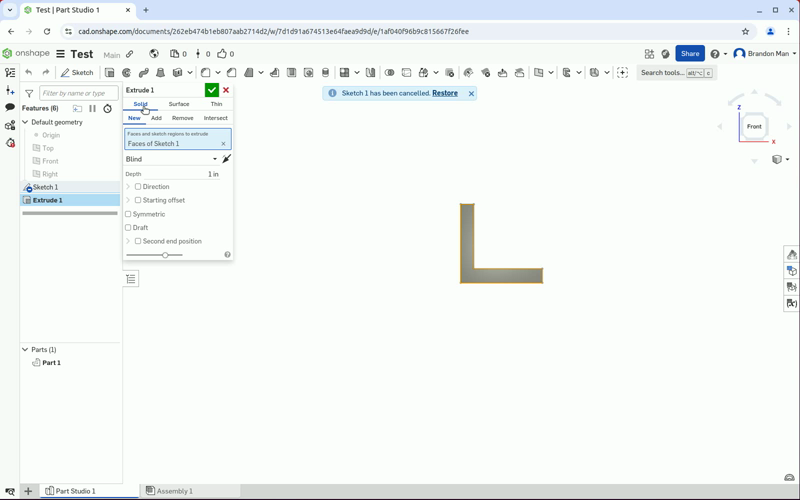
click(143, 106)
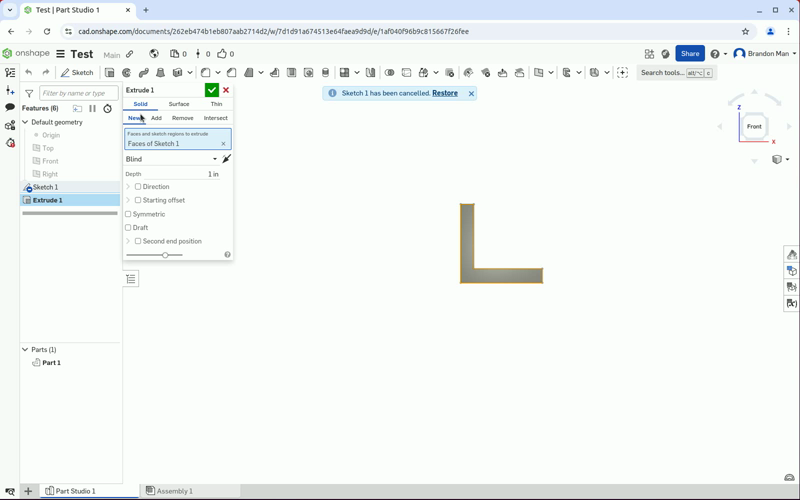
mouse_move(137, 120)
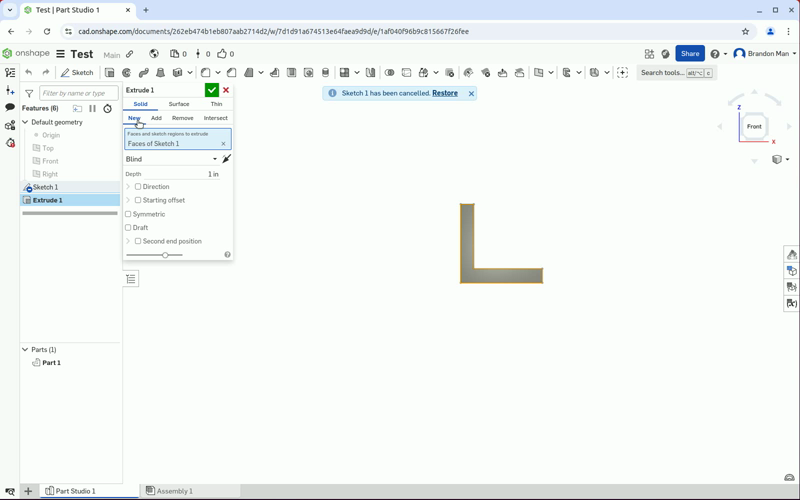
click(137, 120)
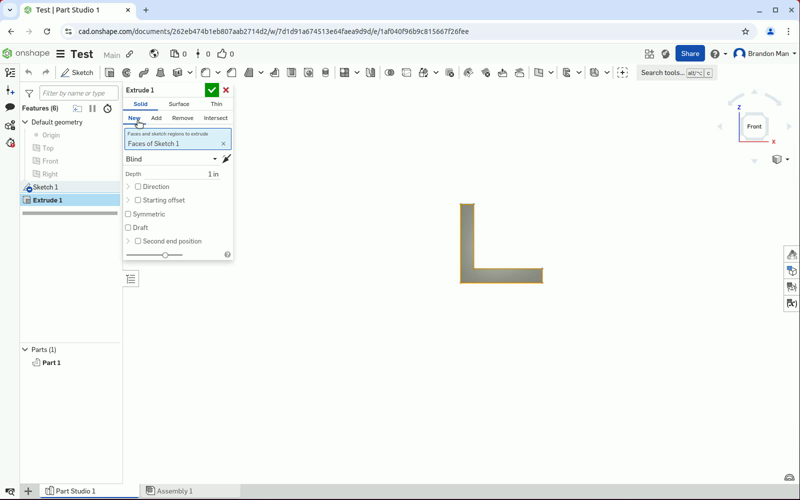
key(tab, 4)
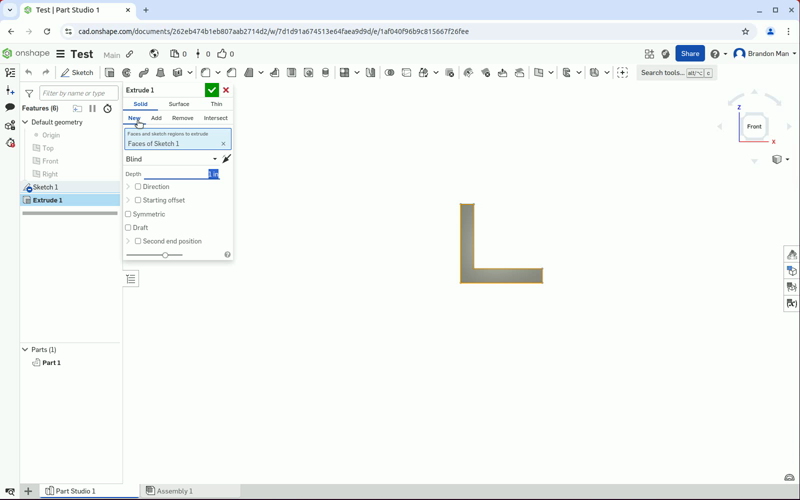
text(46.216)
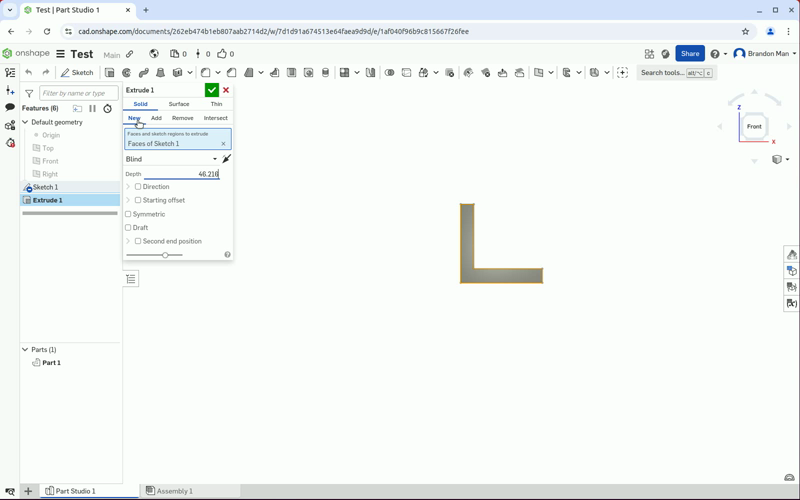
key(tab, 3)
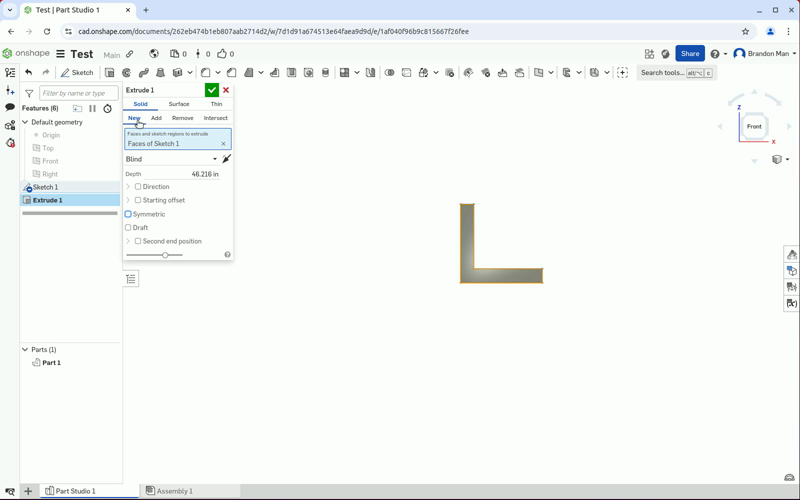
key(space)
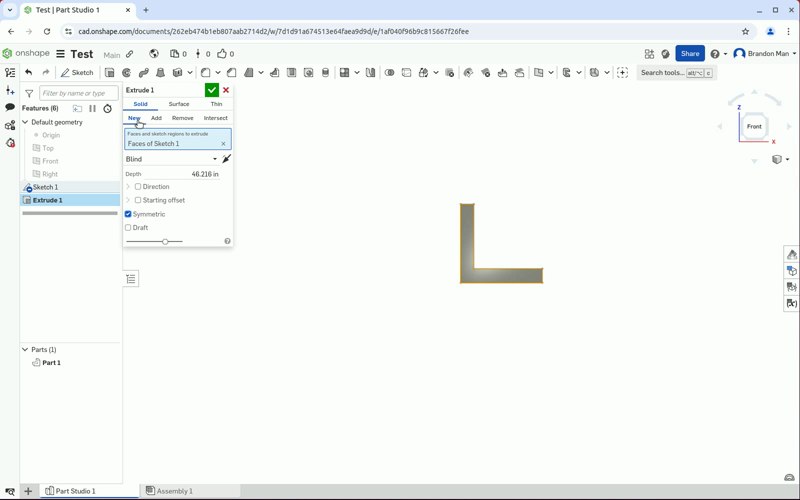
key(enter)
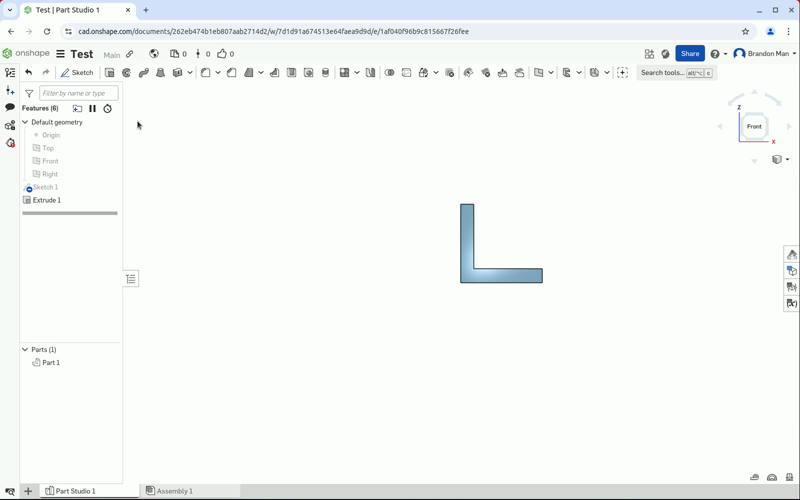
key(shift+h)
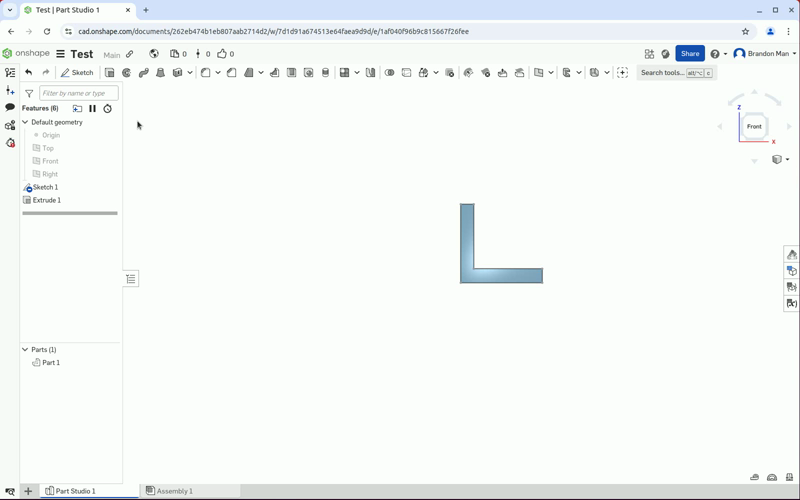
key(shift+h)
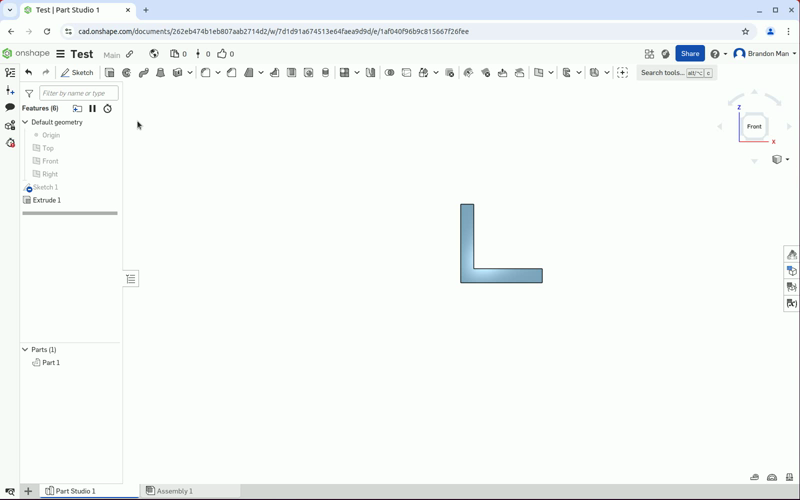
mouse_move(73, 189)
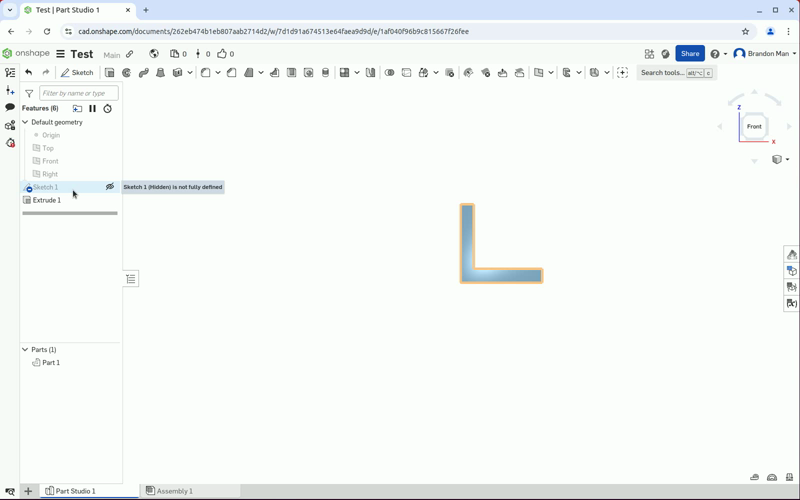
click(73, 189)
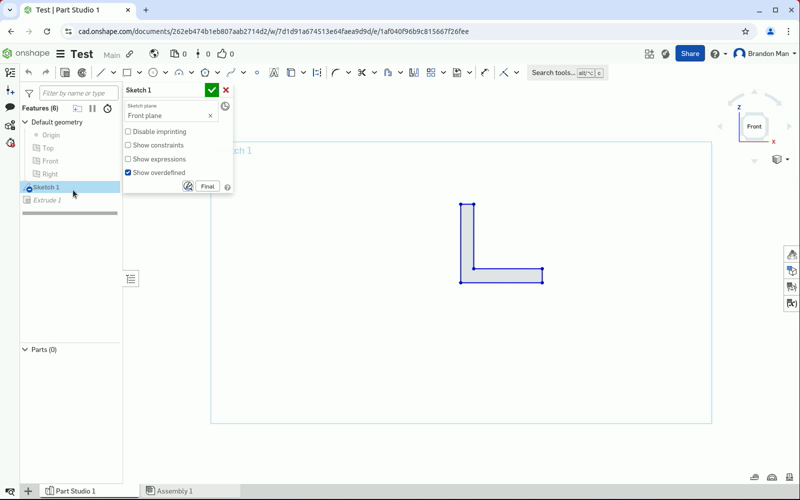
mouse_move(229, 92)
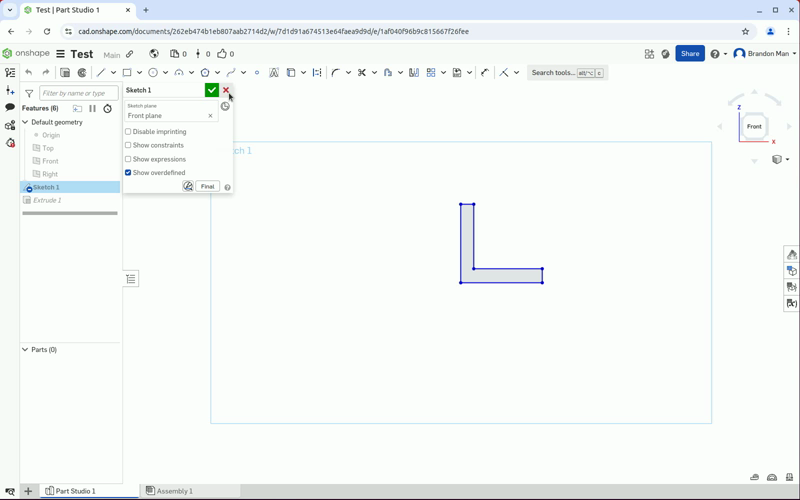
click(229, 92)
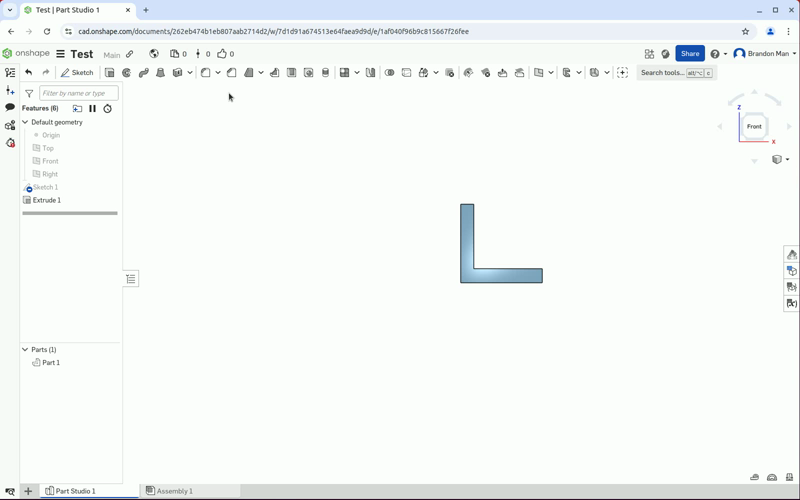
mouse_move(73, 352)
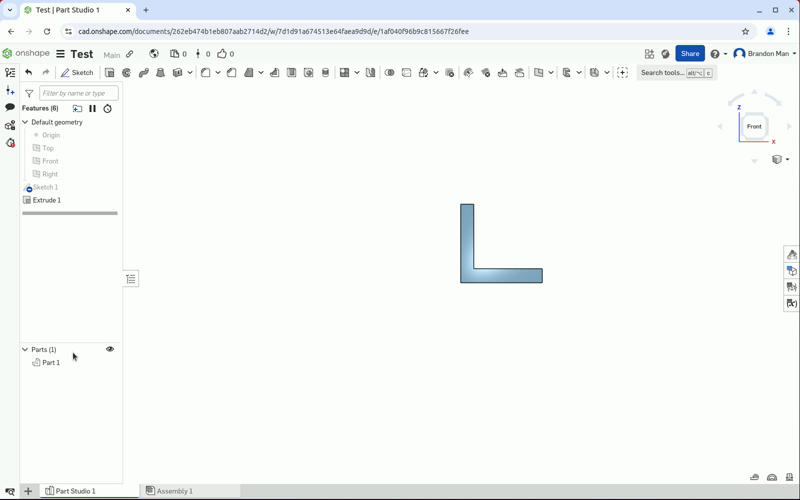
key(y)
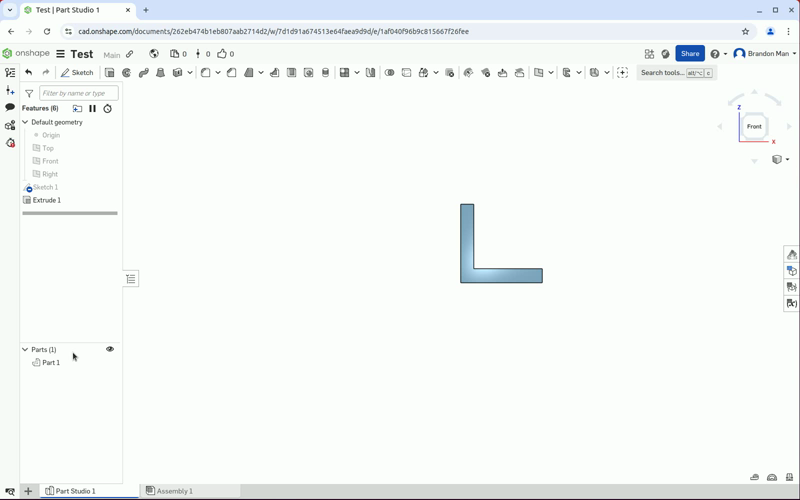
key(shift+p)
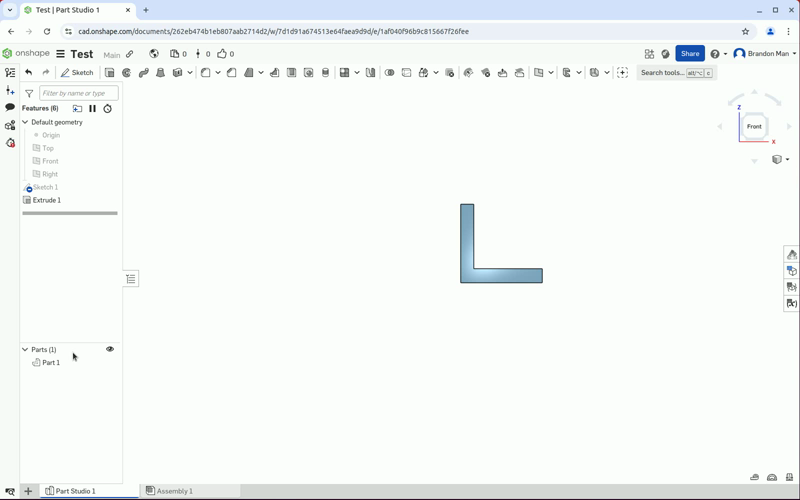
key(space)
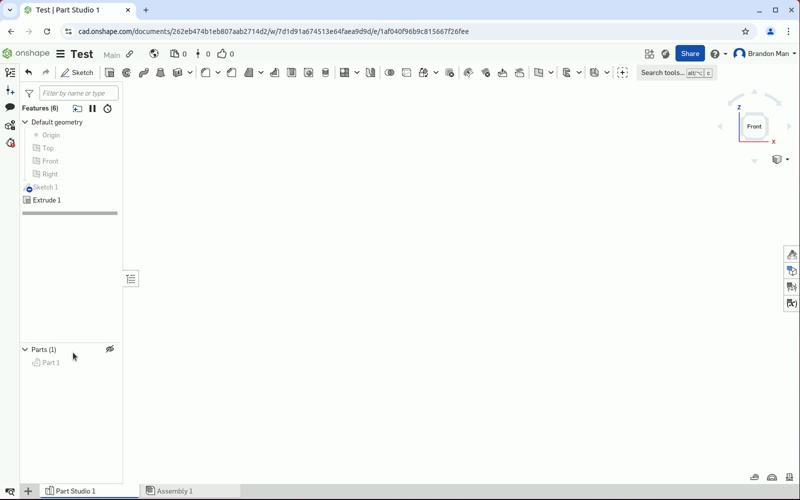
key_down(shift)
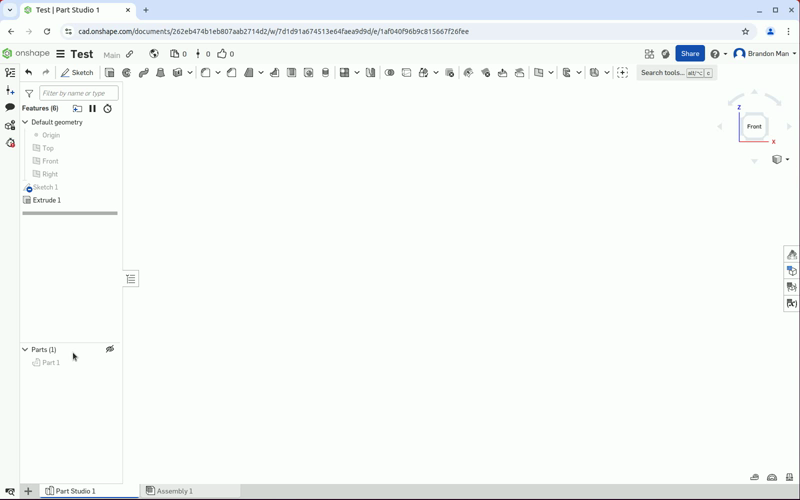
key(down)
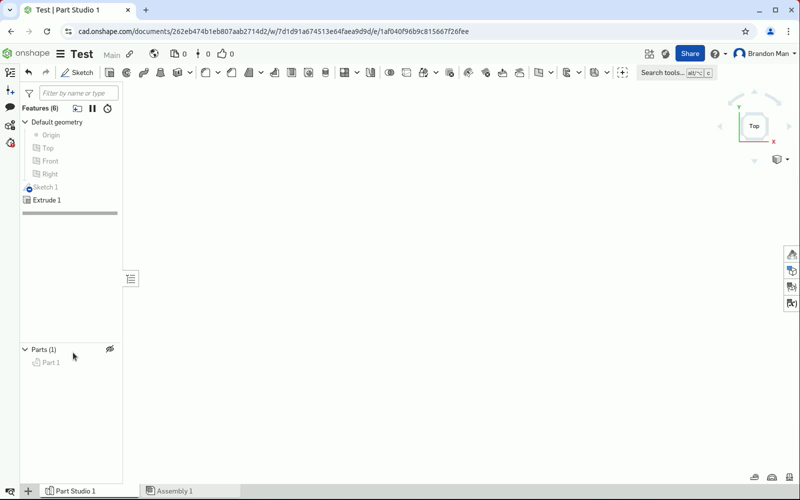
key_up(shift)
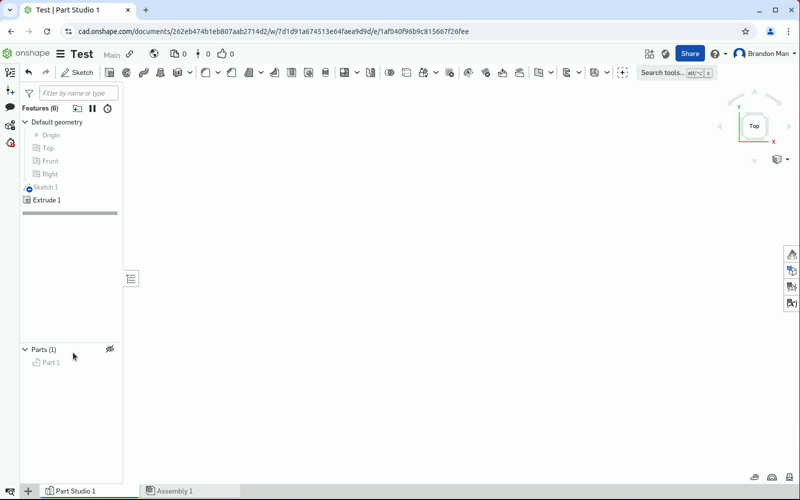
mouse_move(73, 352)
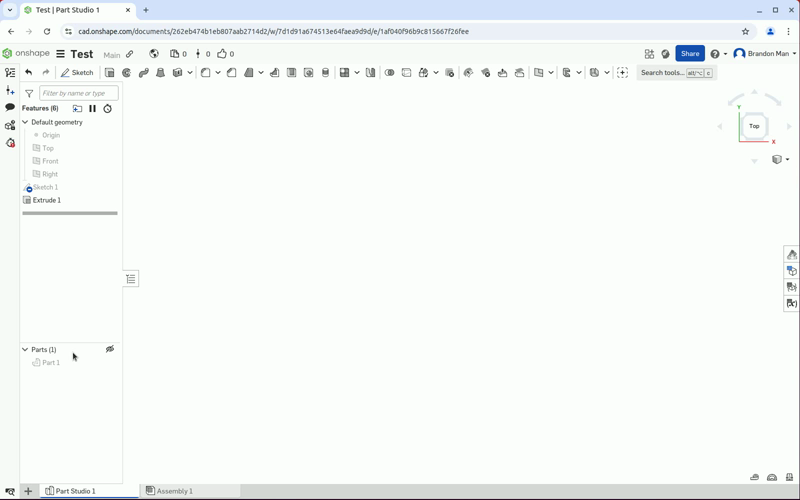
key(shift+y)
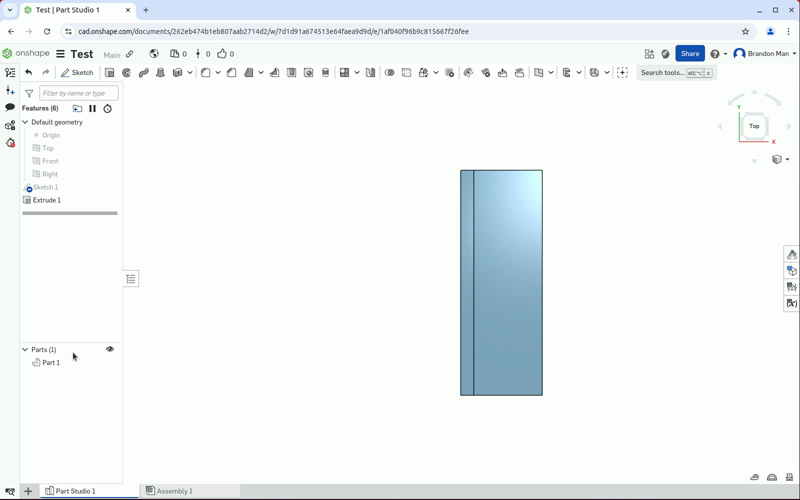
mouse_move(541, 75)
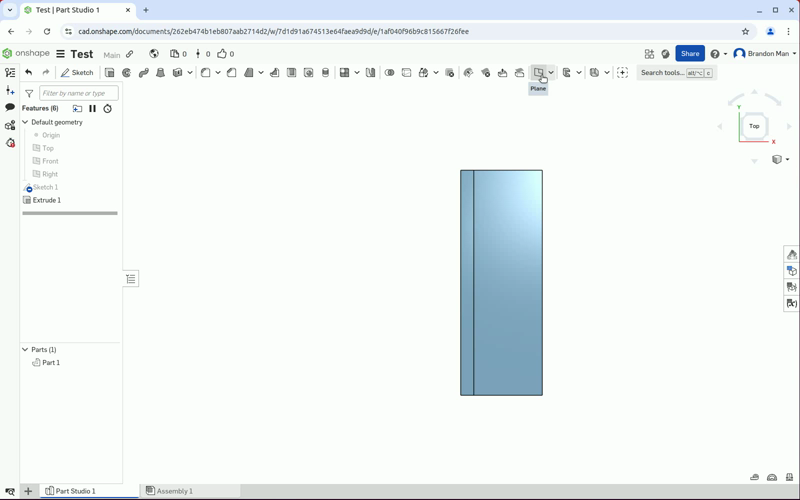
click(541, 75)
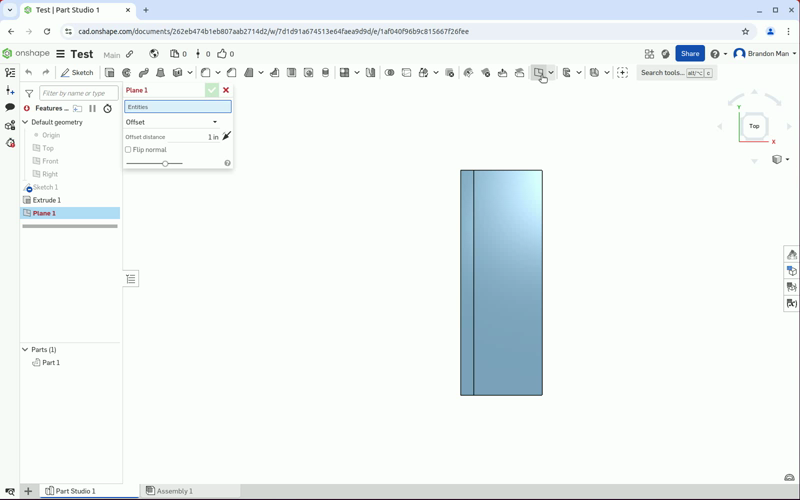
mouse_move(73, 150)
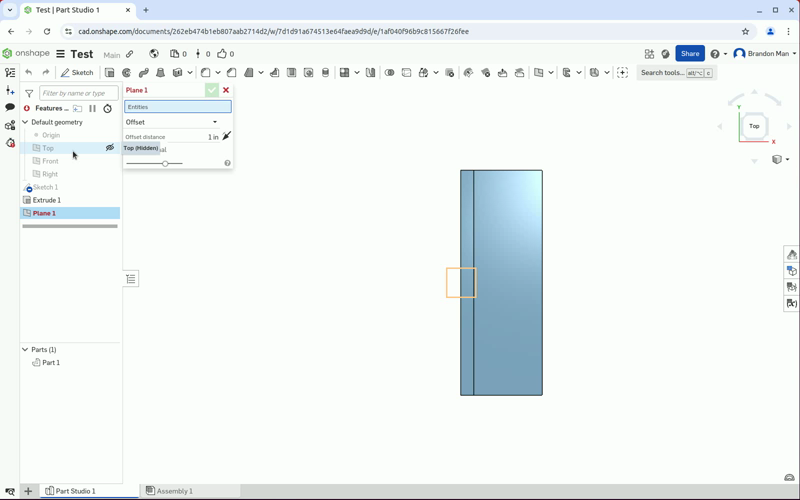
click(73, 150)
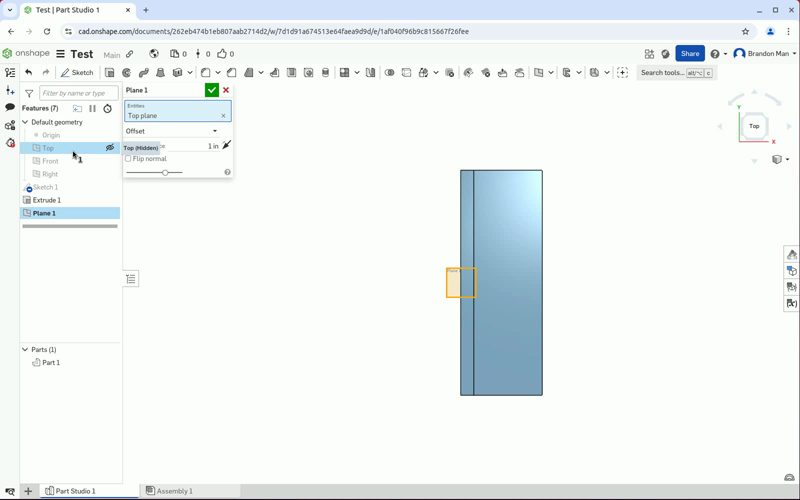
key(tab, 2)
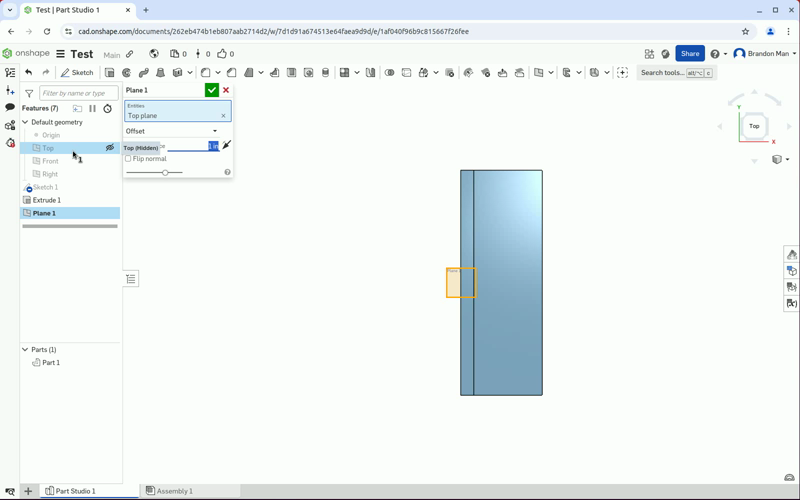
text(2.896)
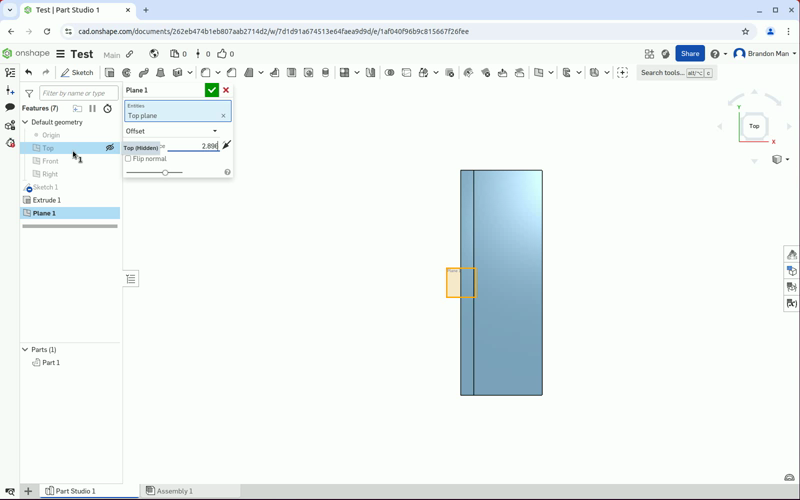
key(enter, 2)
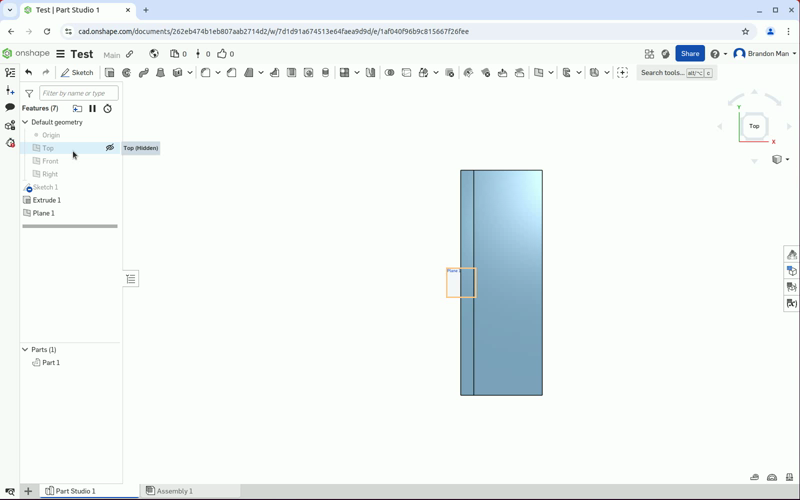
key(shift+s)
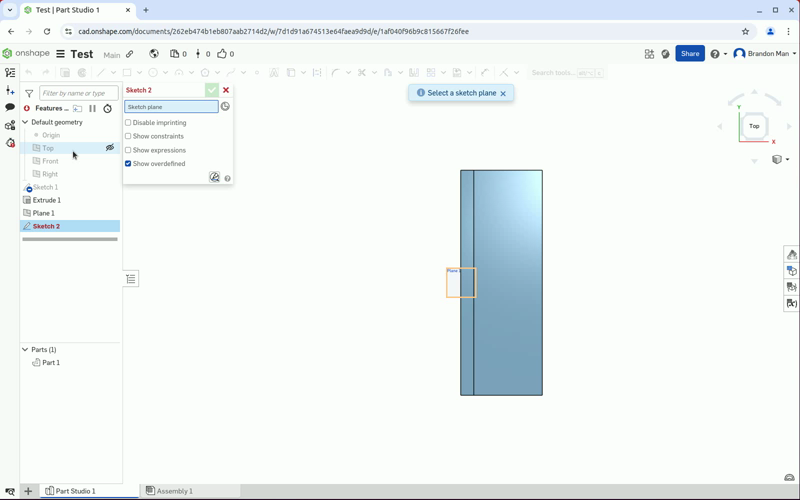
mouse_move(73, 215)
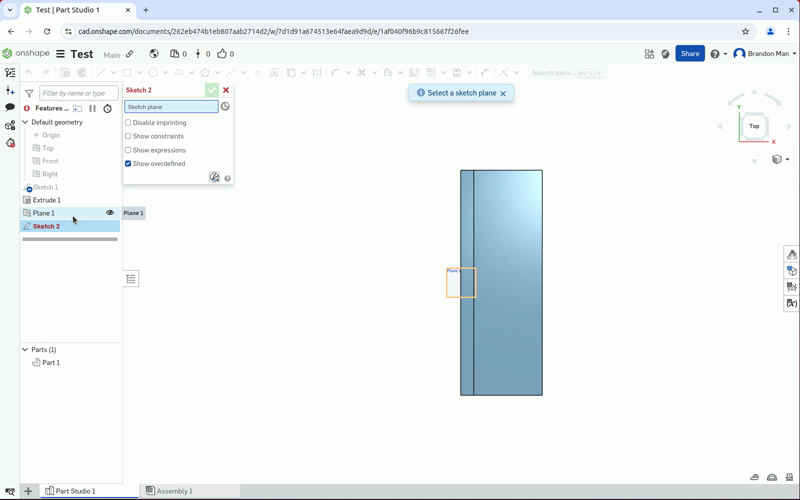
click(73, 215)
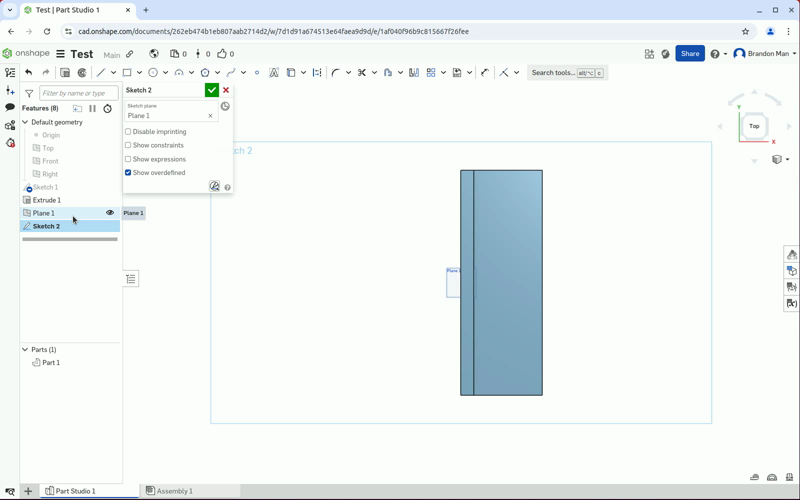
mouse_move(73, 352)
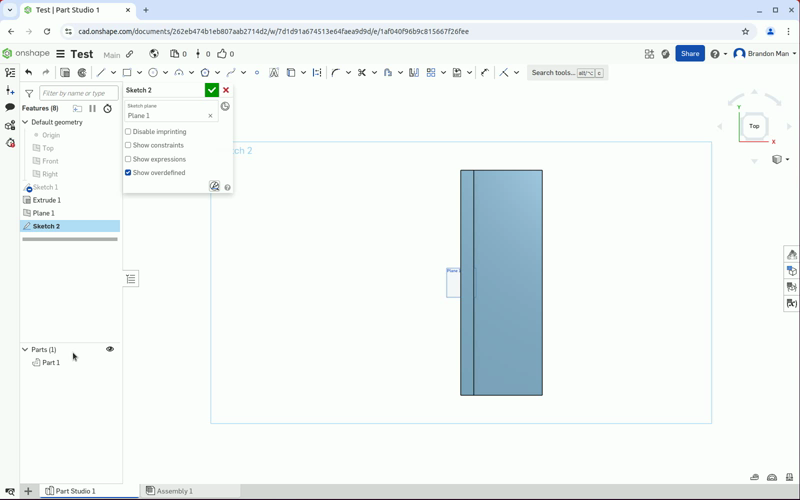
key(y)
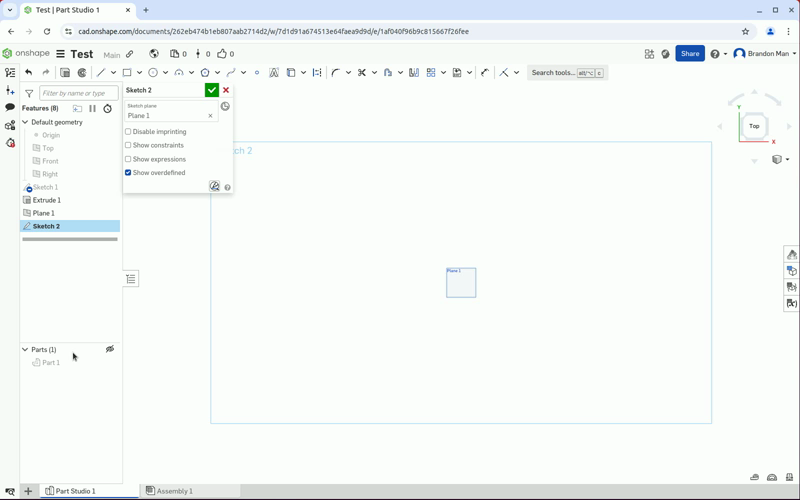
key(c)
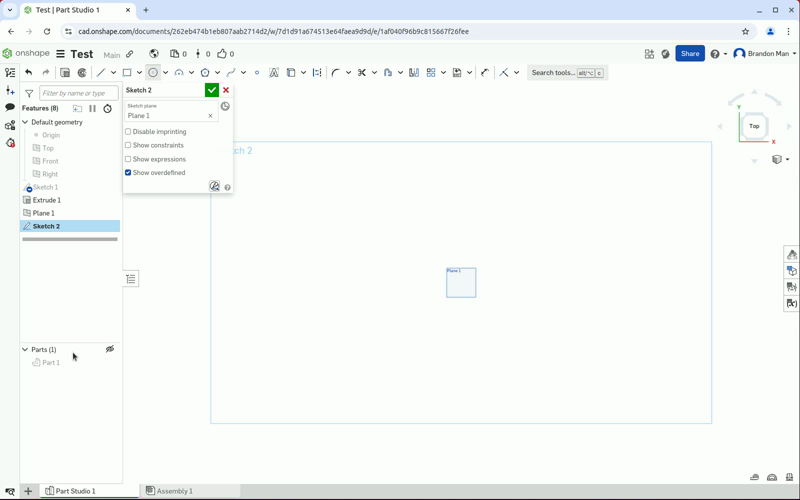
key_down(shift)
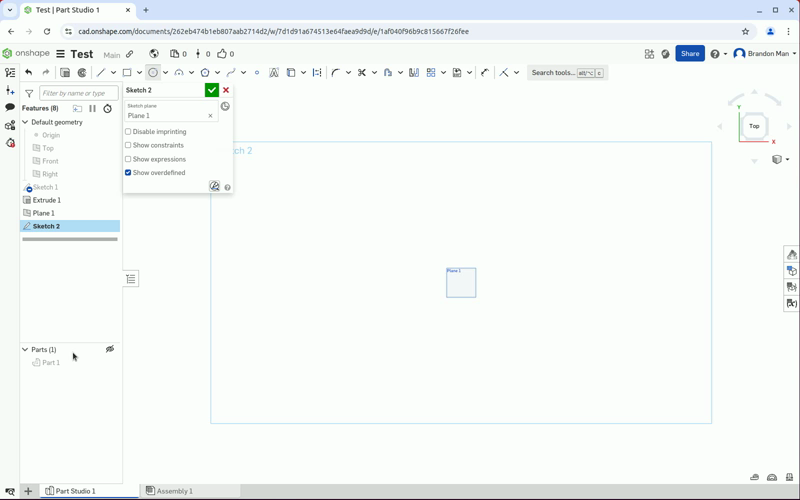
mouse_move(503, 311)
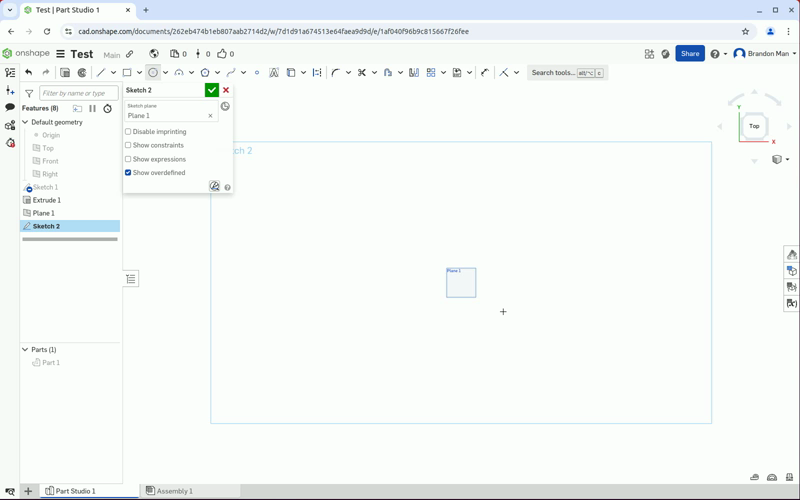
click(503, 311)
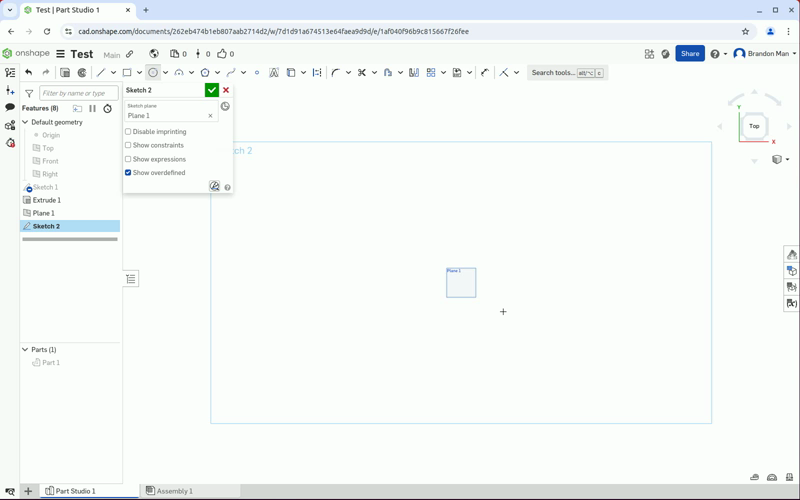
key_up(shift)
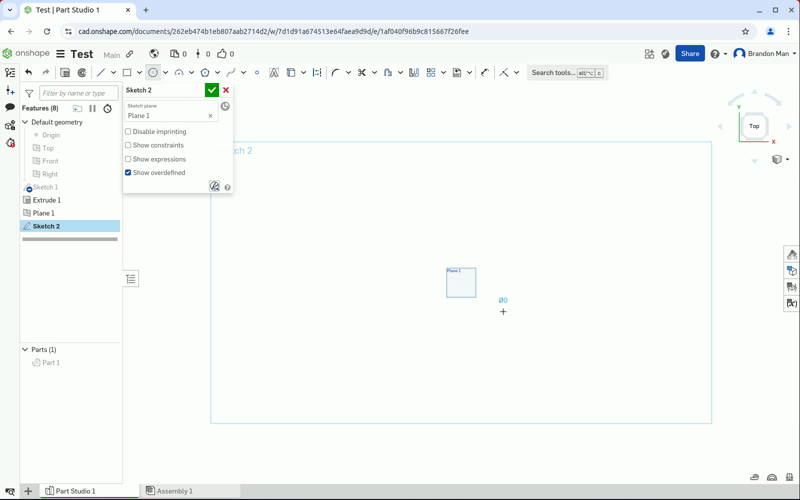
mouse_move(519, 311)
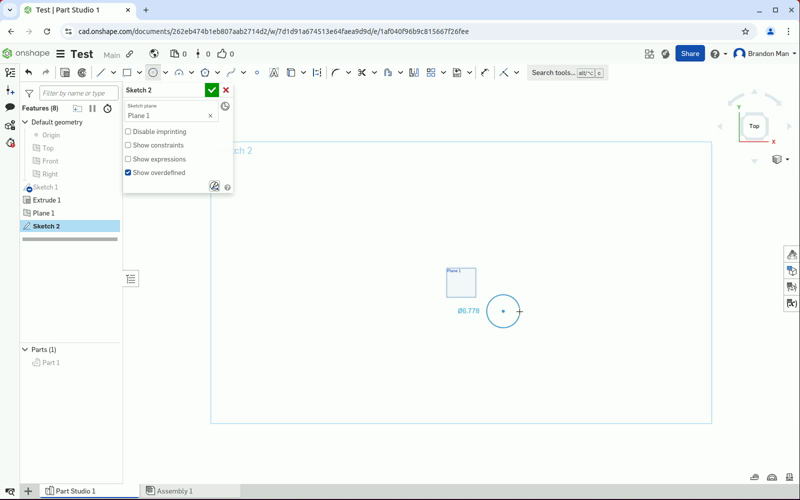
click(519, 311)
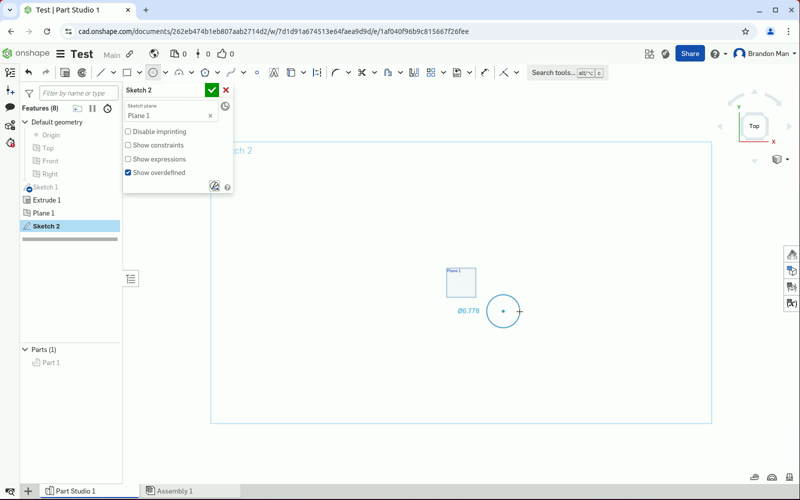
key(esc)
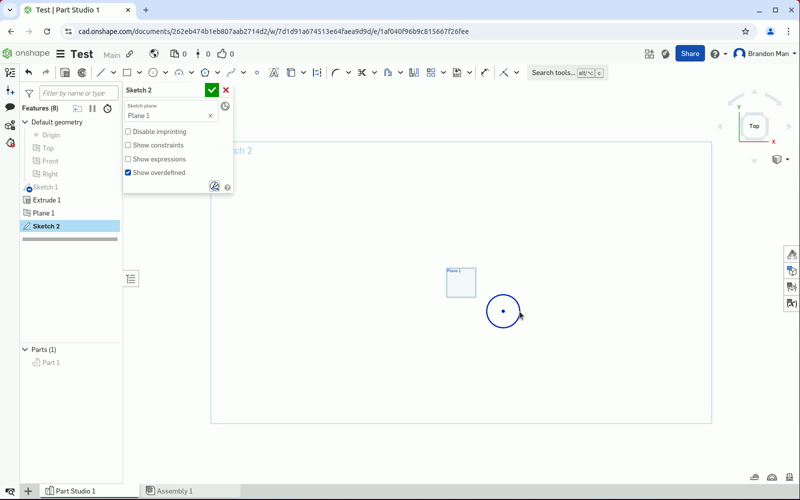
mouse_move(510, 297)
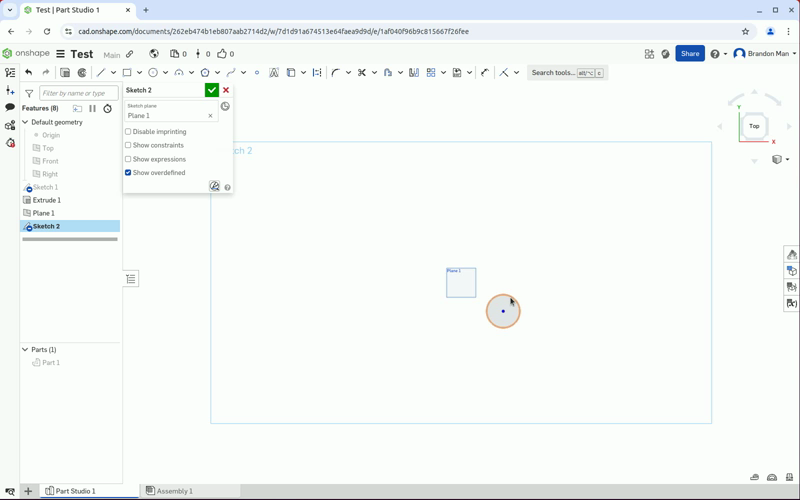
scroll(6)
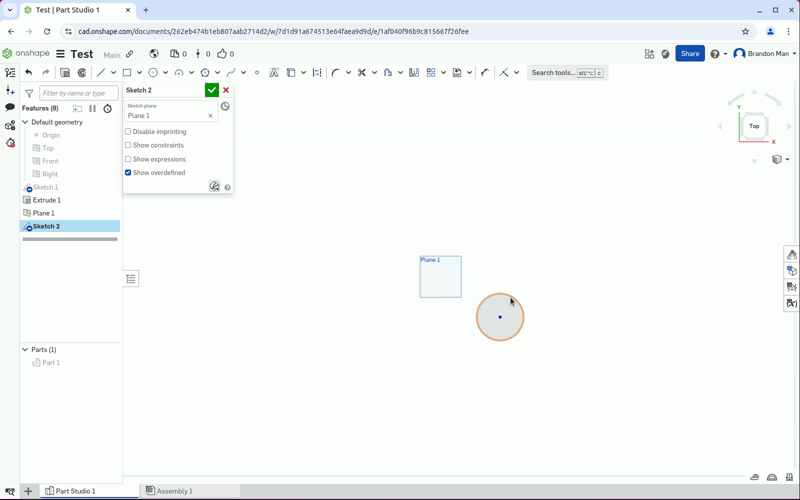
scroll(6)
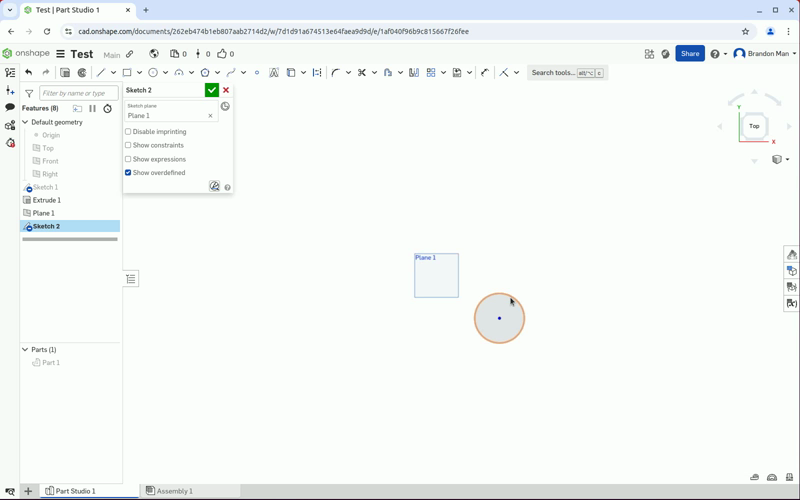
scroll(6)
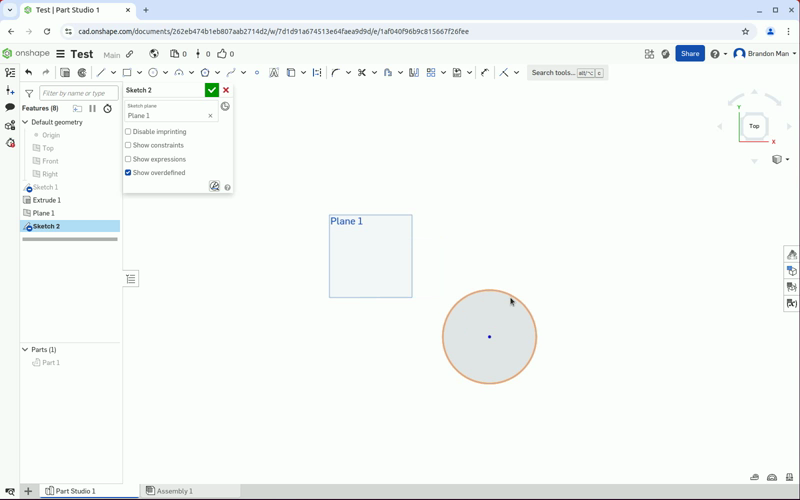
scroll(6)
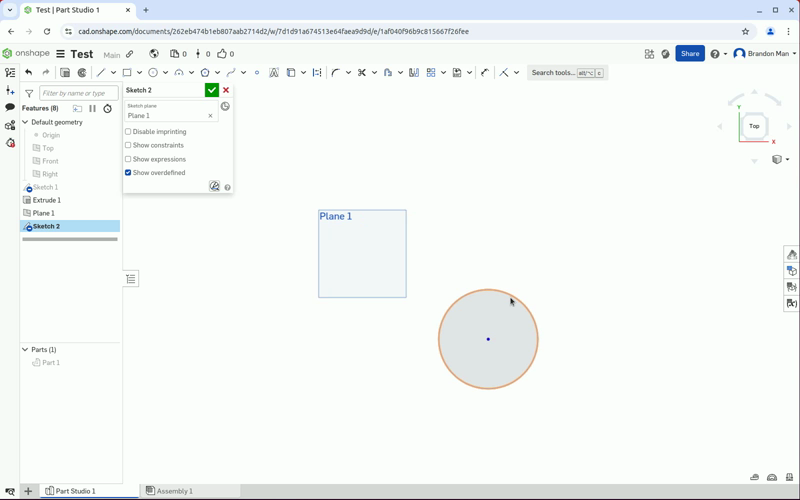
scroll(6)
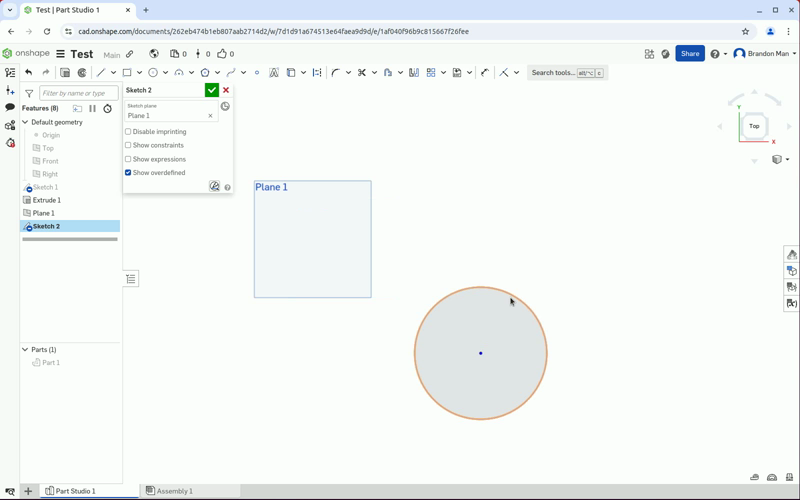
scroll(6)
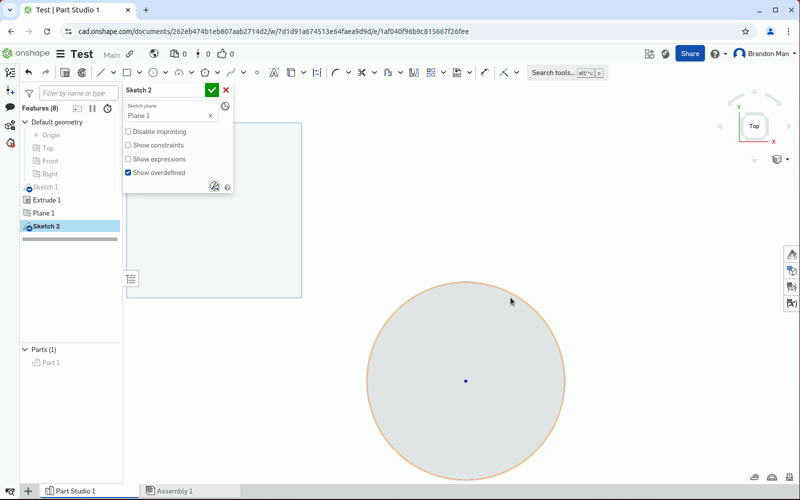
scroll(6)
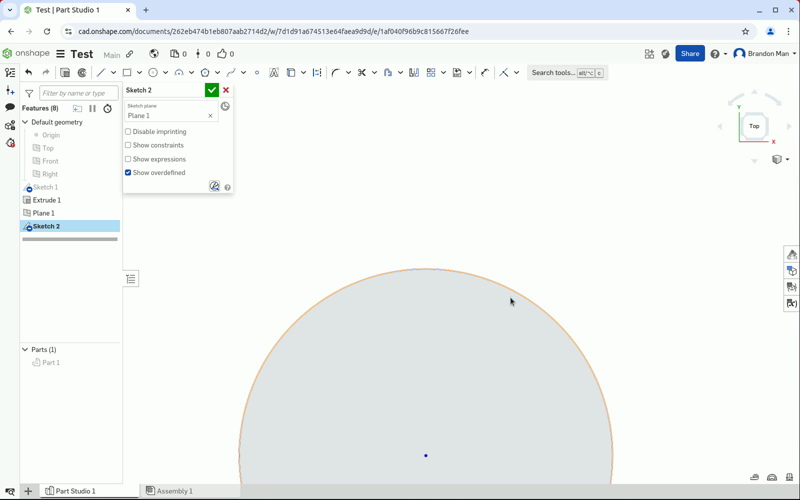
click(510, 297)
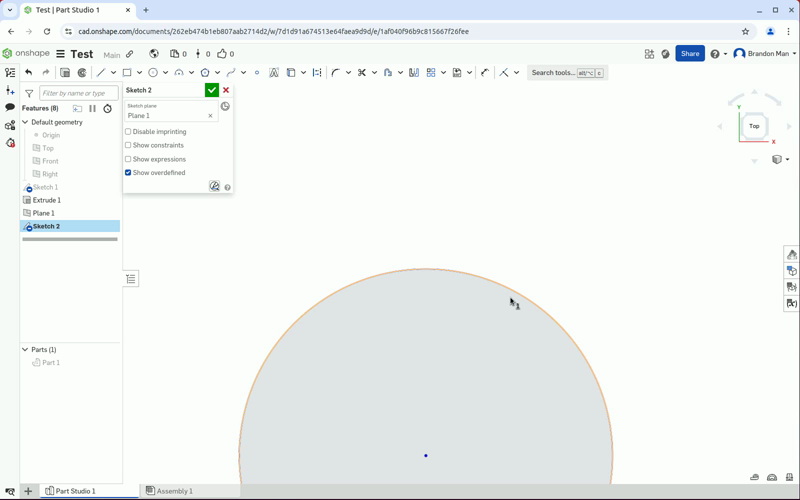
scroll(-6)
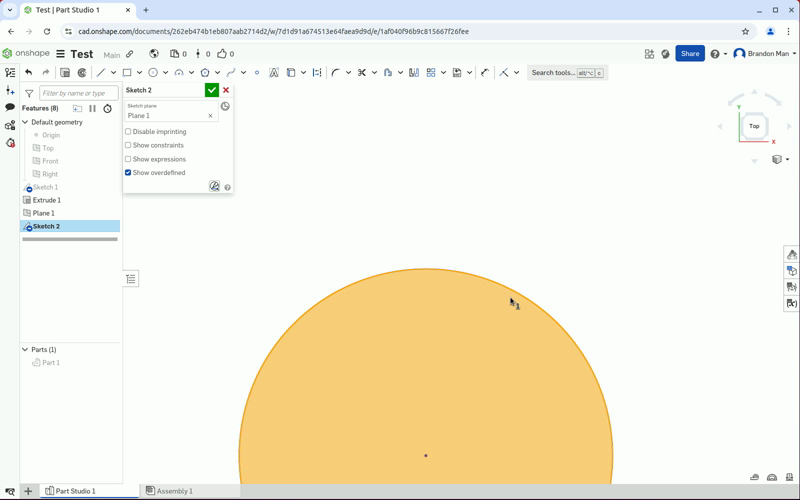
scroll(-6)
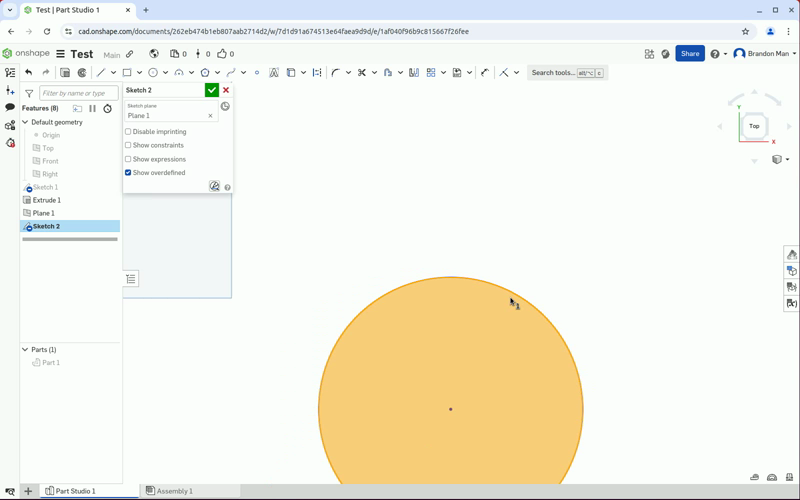
scroll(-6)
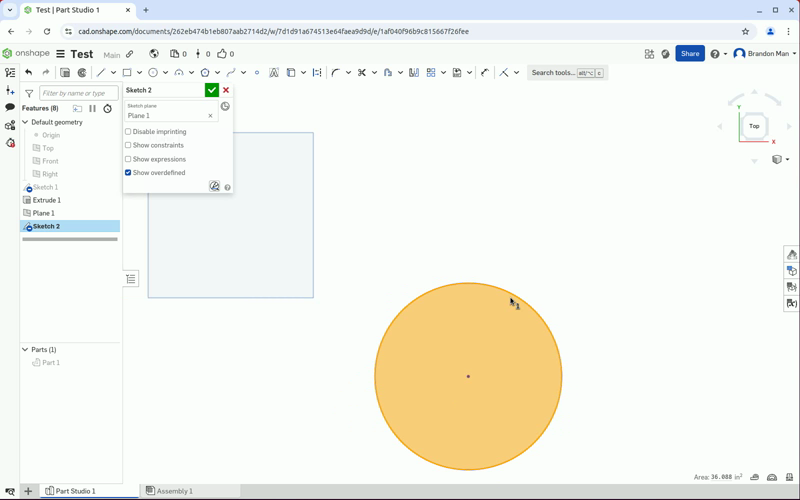
scroll(-6)
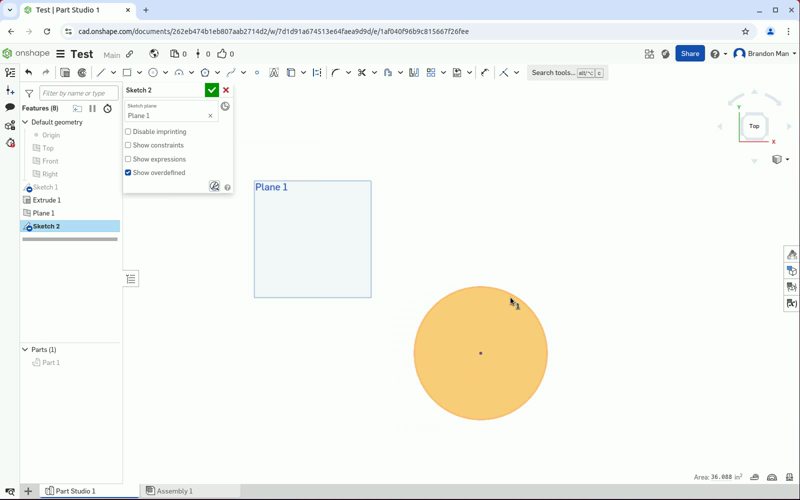
scroll(-6)
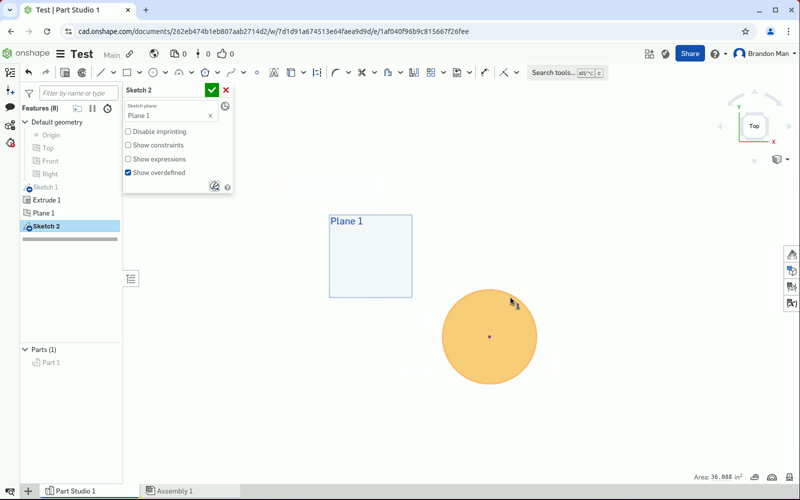
scroll(-6)
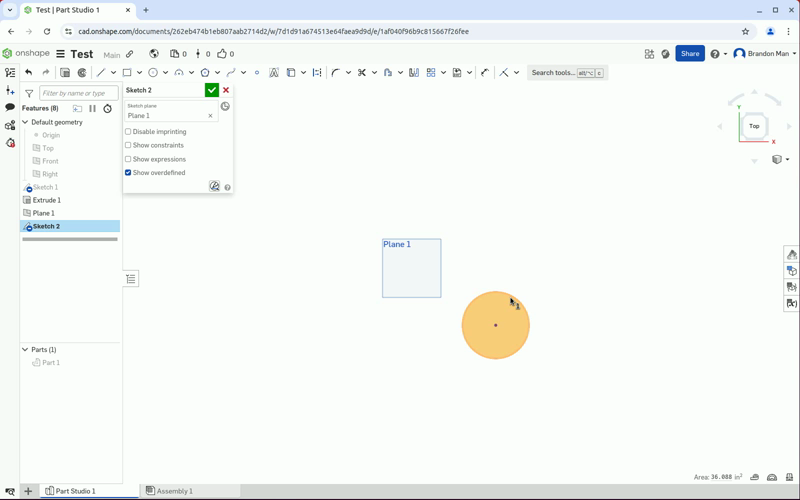
scroll(-6)
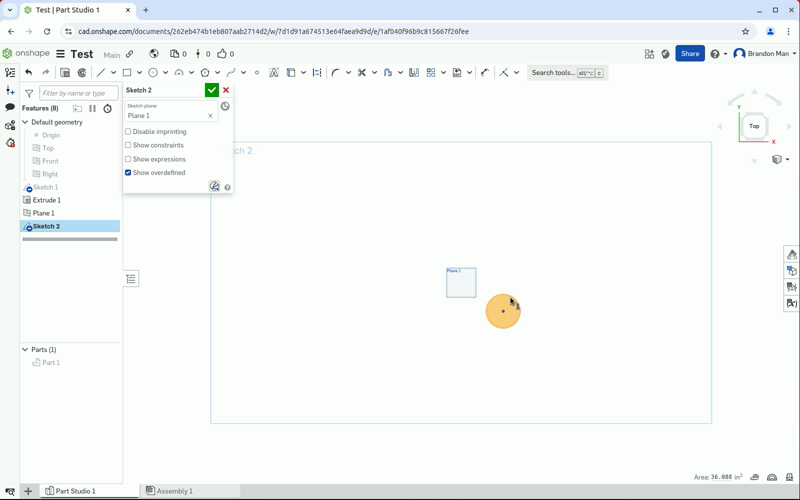
mouse_move(73, 352)
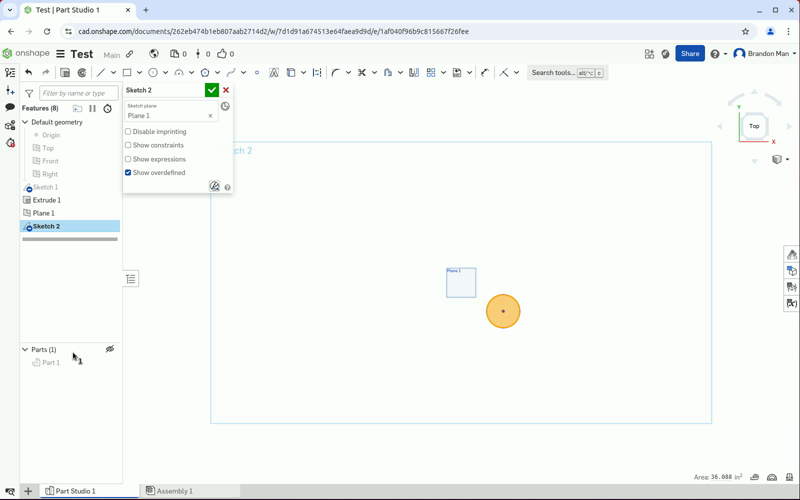
key(shift+y)
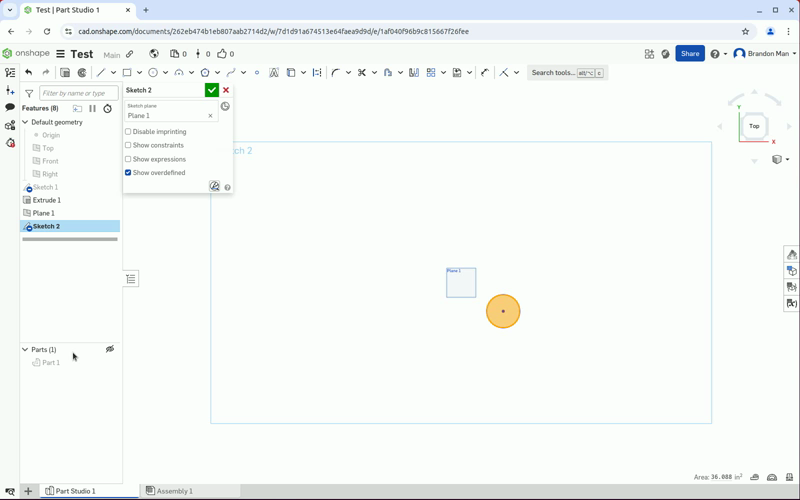
key(shift+e)
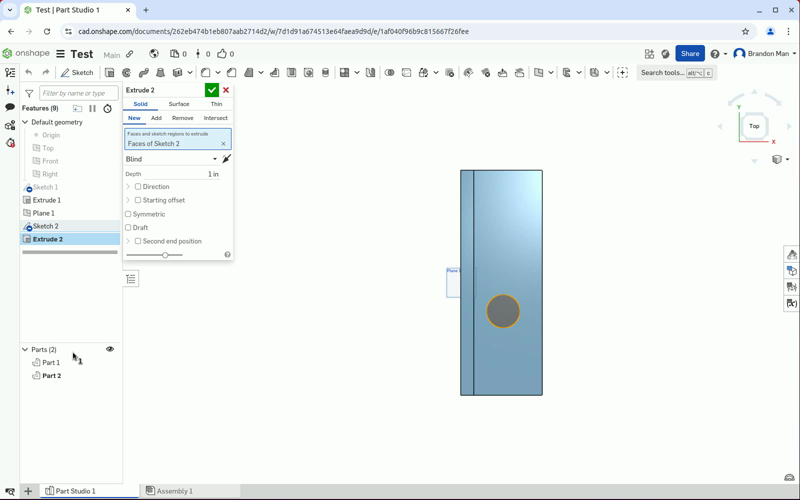
mouse_move(143, 106)
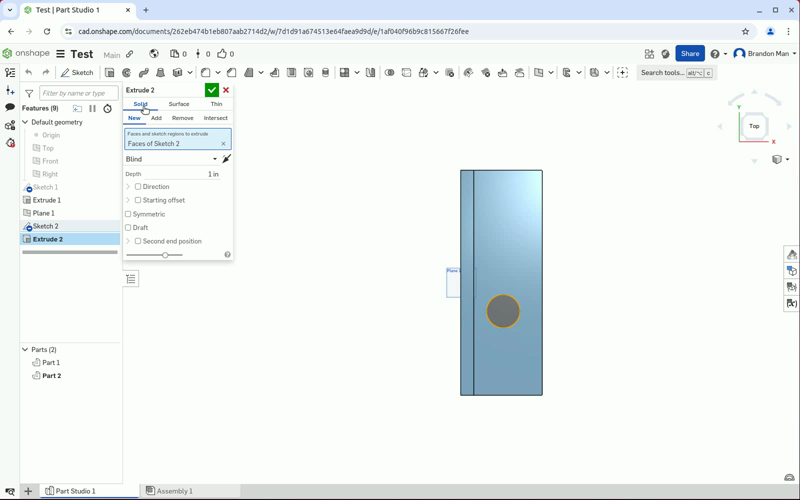
click(143, 106)
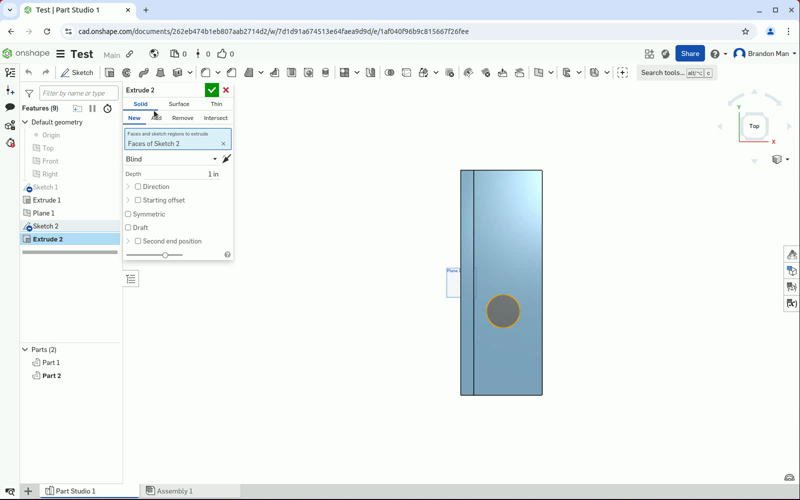
mouse_move(186, 120)
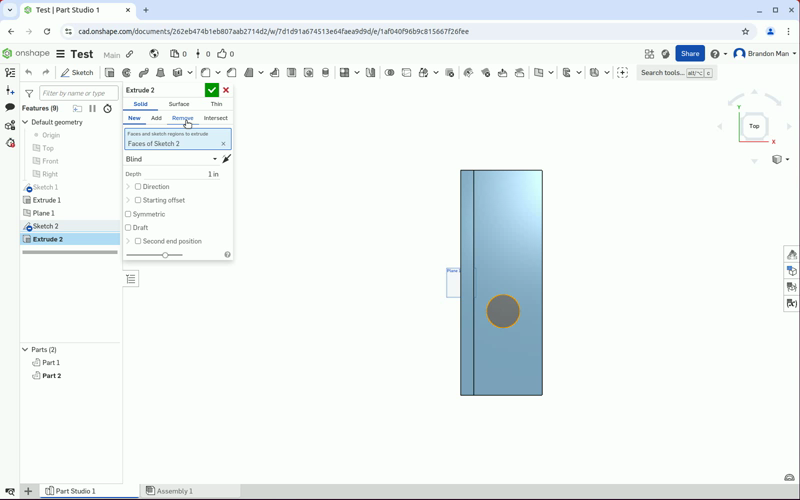
click(186, 120)
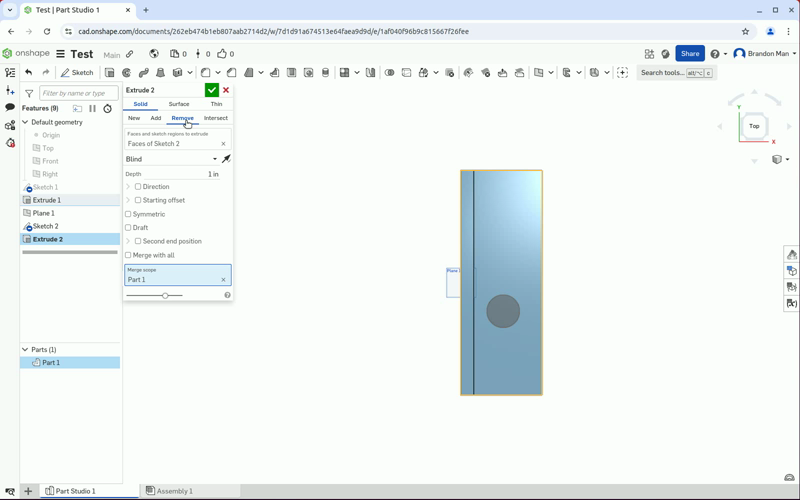
key(tab, 4)
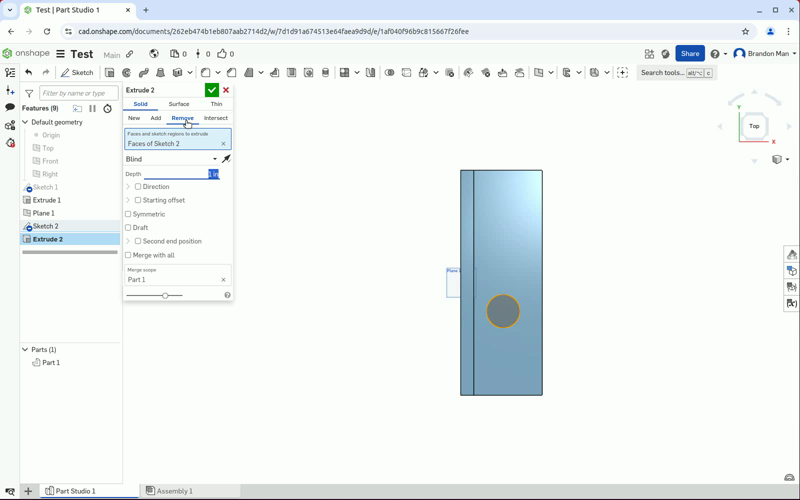
text(11.554)
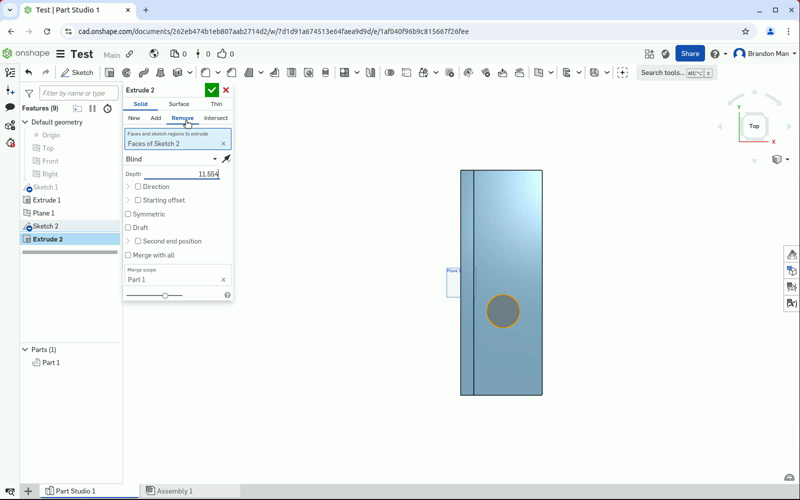
key(tab, 6)
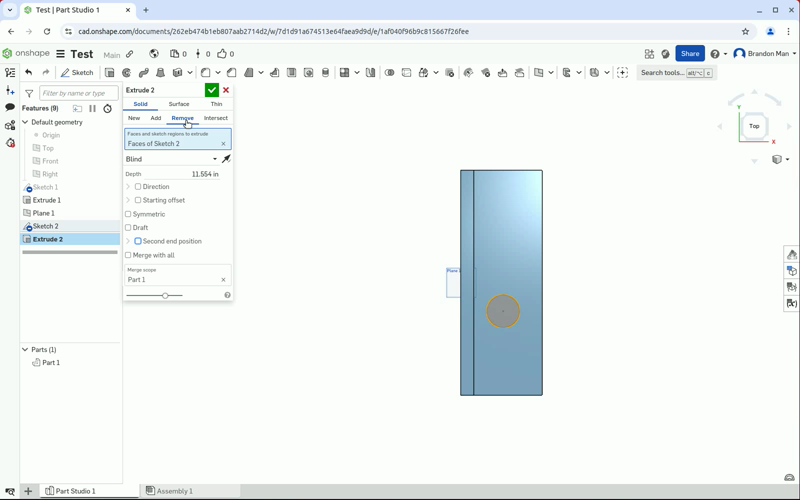
key(space)
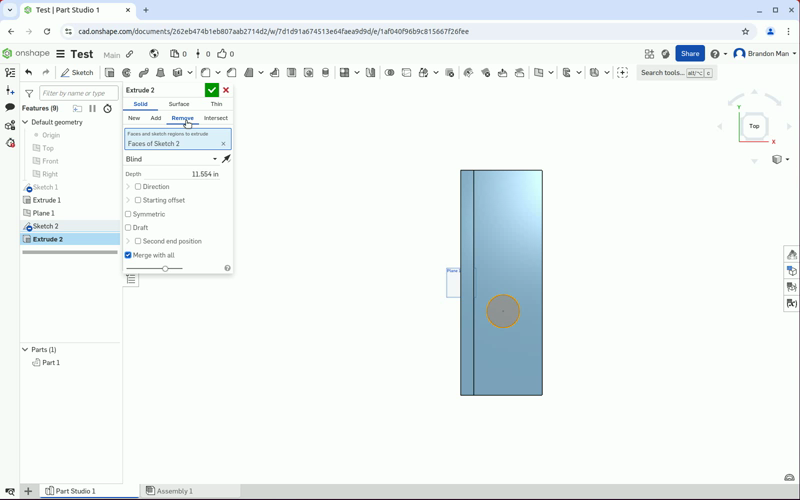
key(enter)
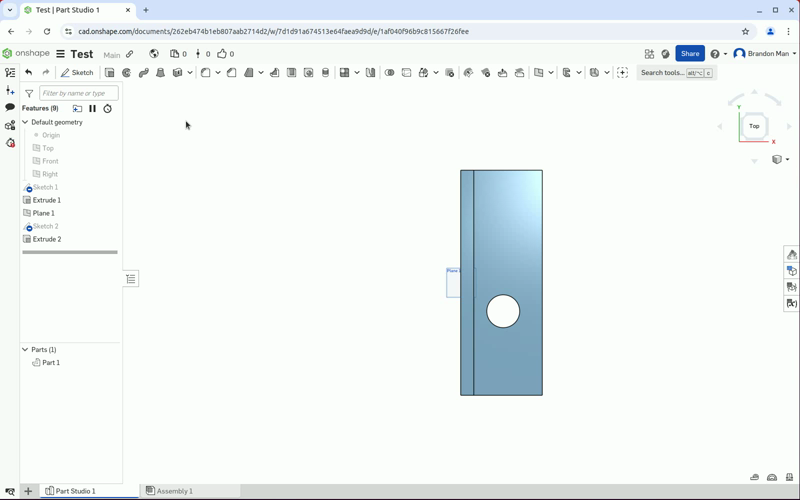
key(shift+h)
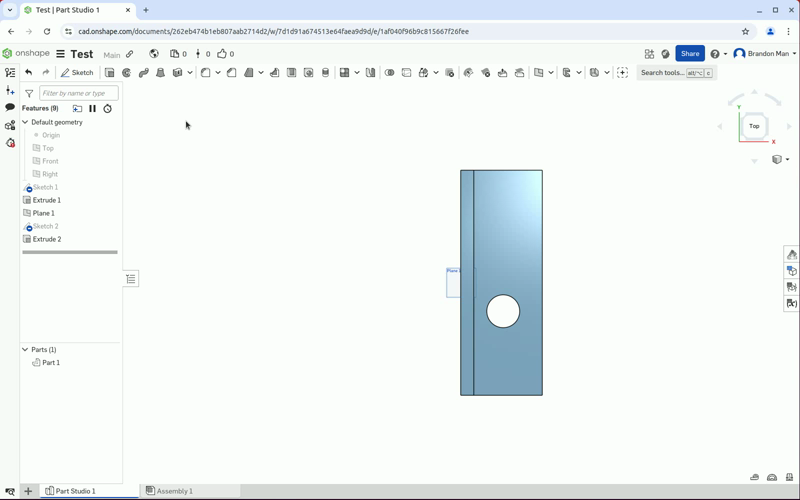
key(shift+h)
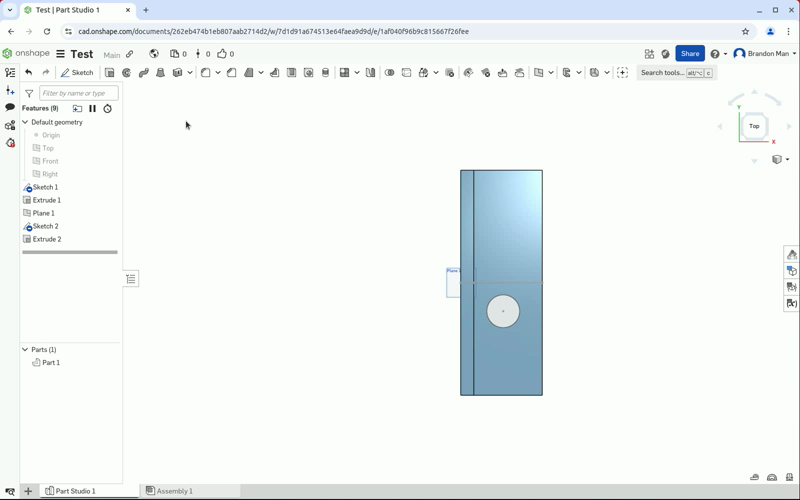
key(shift+7)
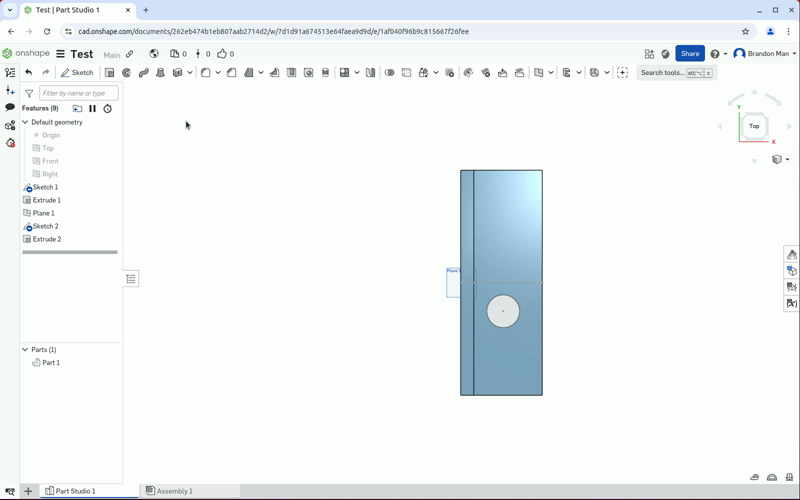
key(up, 3)
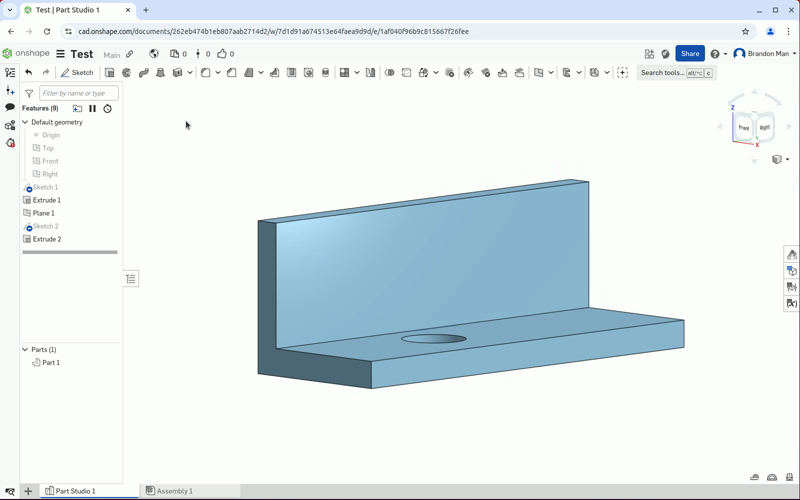
key(left, 3)
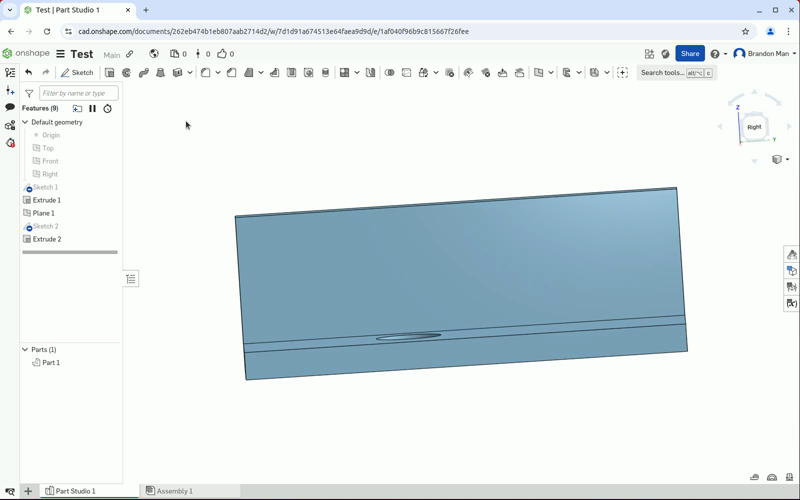
key(right, 3)
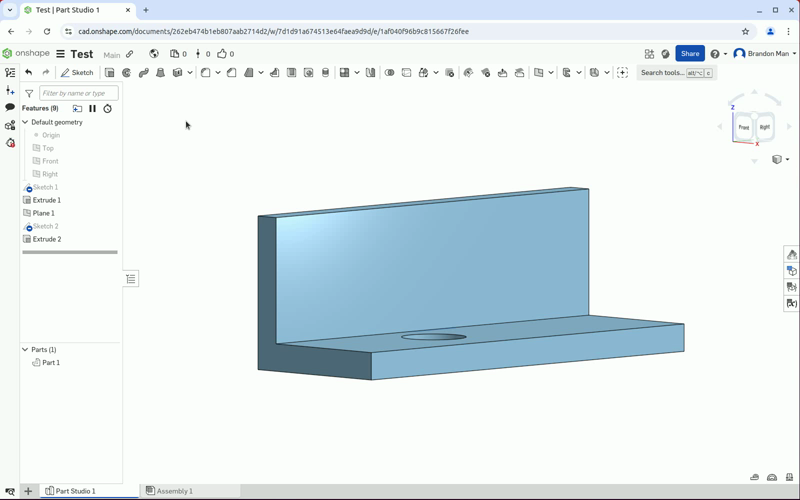
key(down, 3)
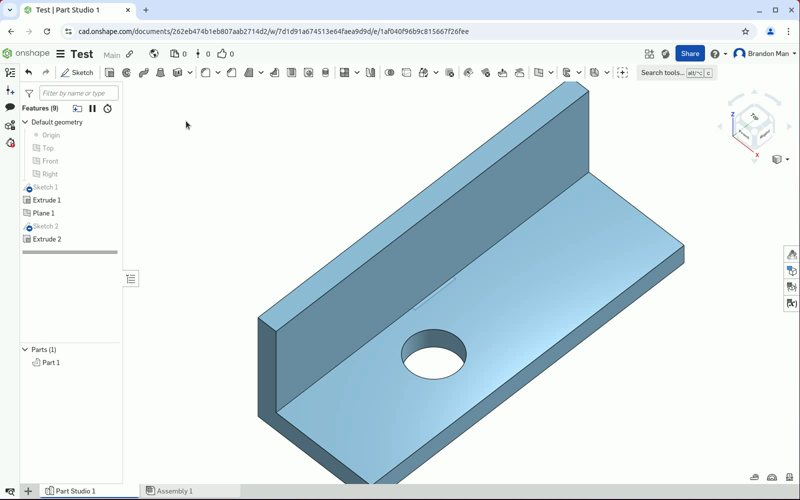
mouse_move(73, 189)
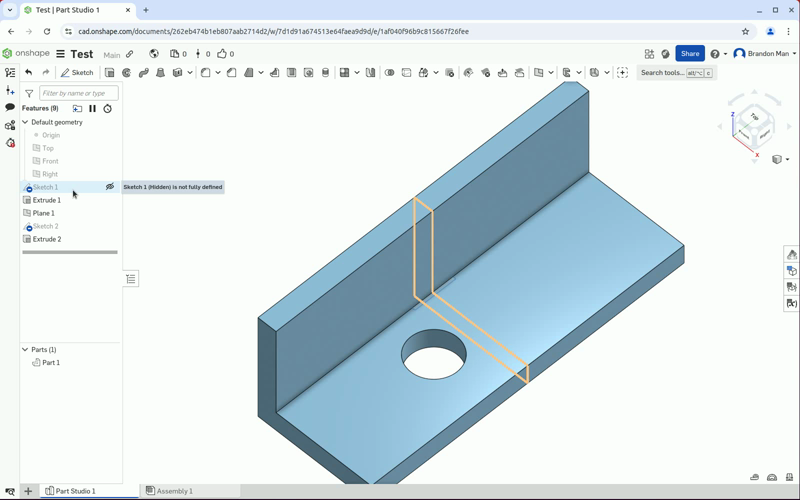
click(73, 189)